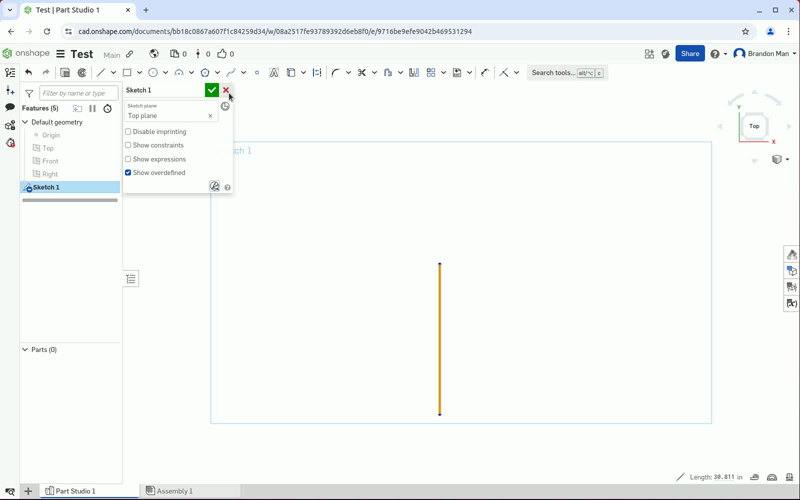
key(shift+h)
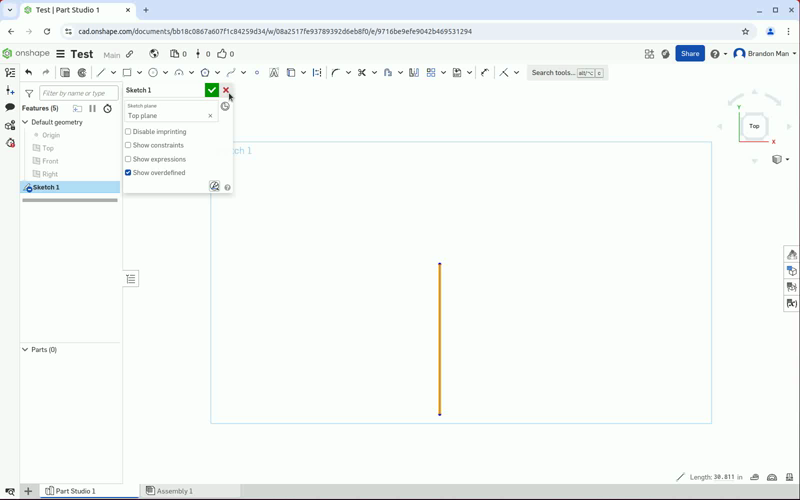
key(shift+s)
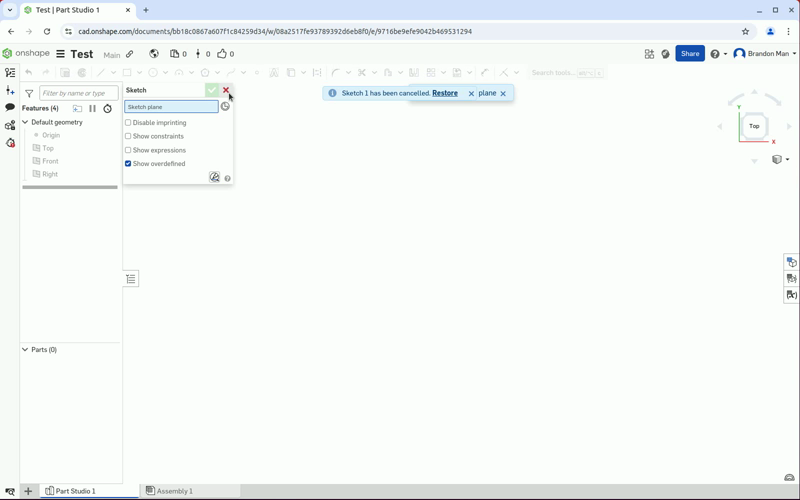
mouse_move(73, 150)
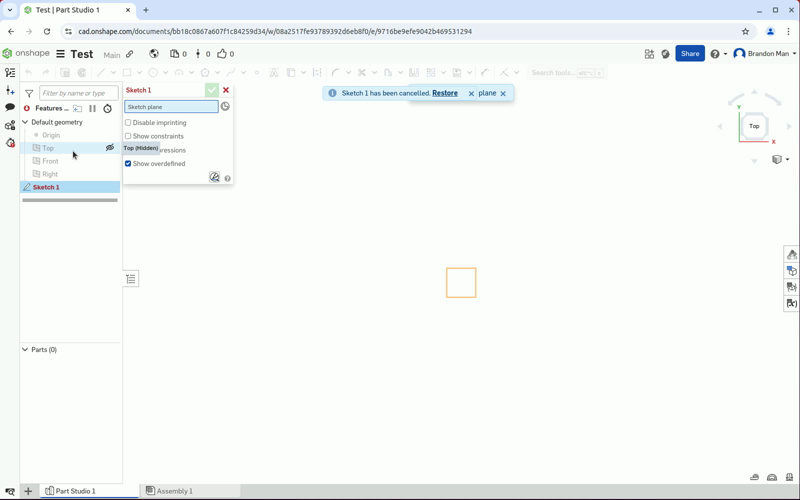
click(73, 150)
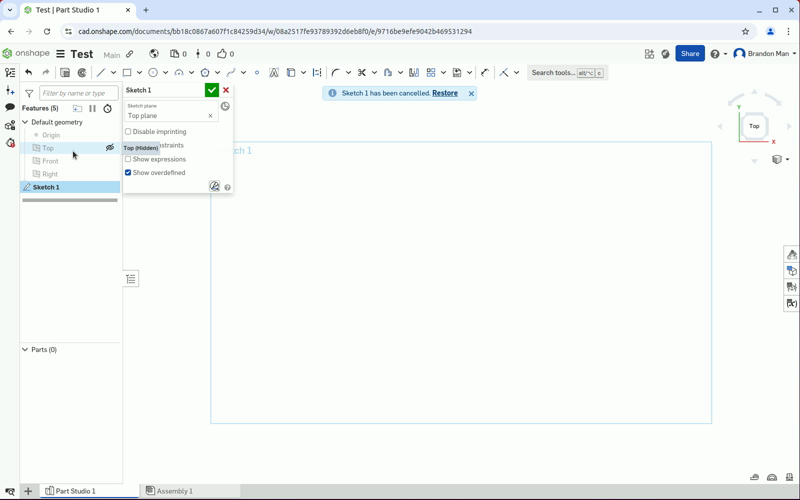
mouse_move(73, 352)
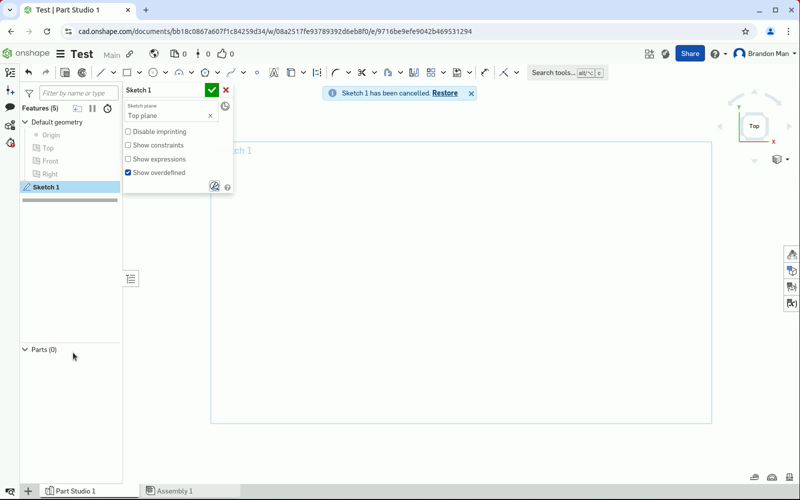
key(y)
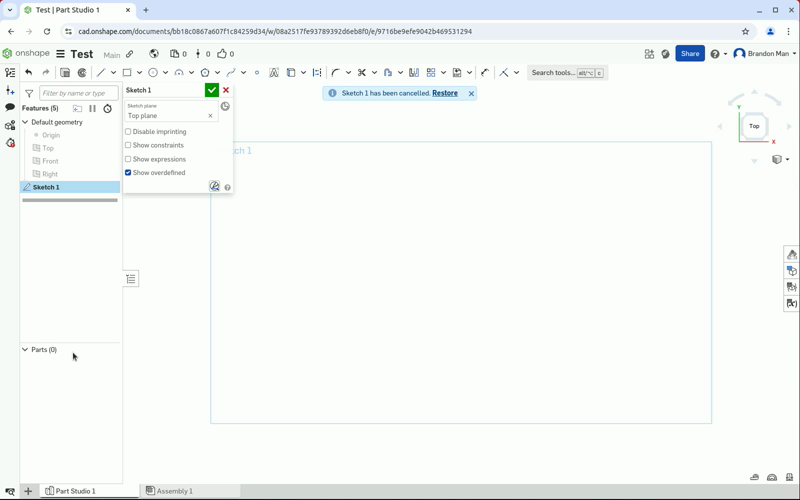
key(l)
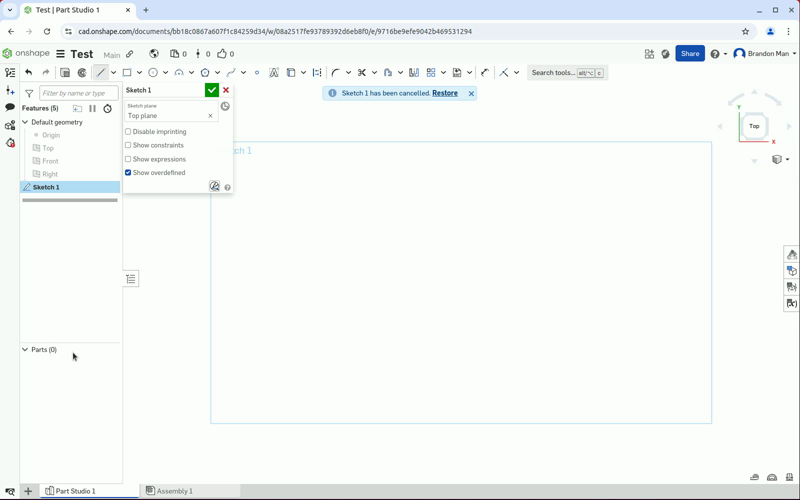
key_down(shift)
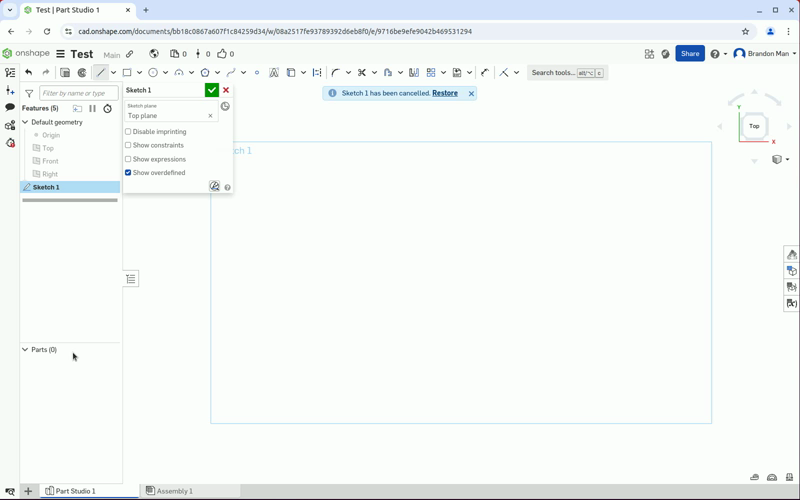
mouse_move(348, 322)
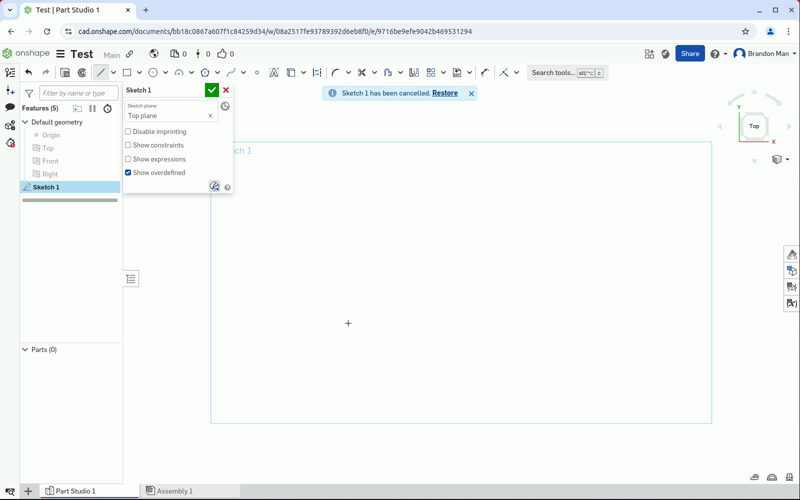
click(348, 322)
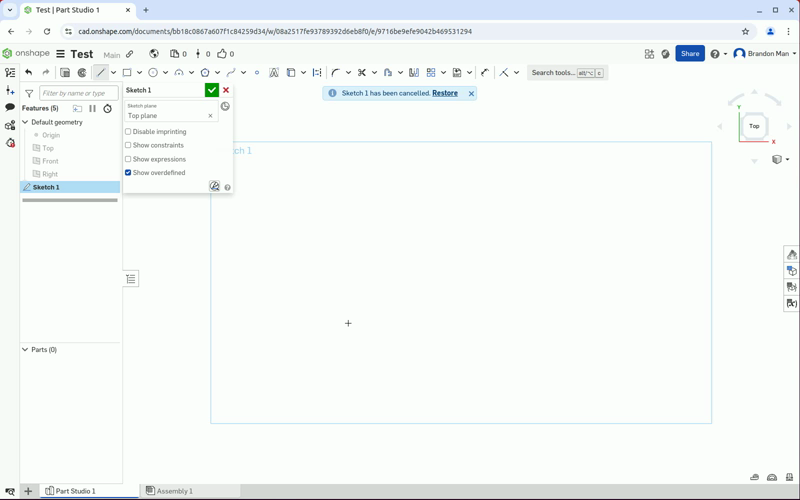
key_up(shift)
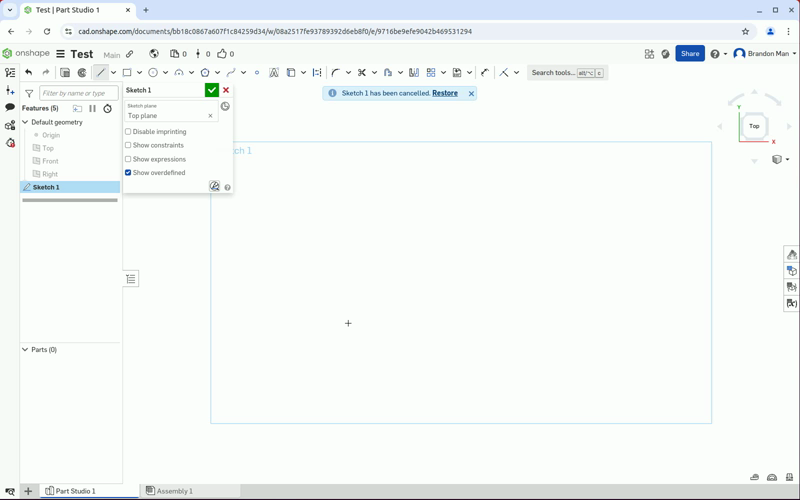
key_down(shift)
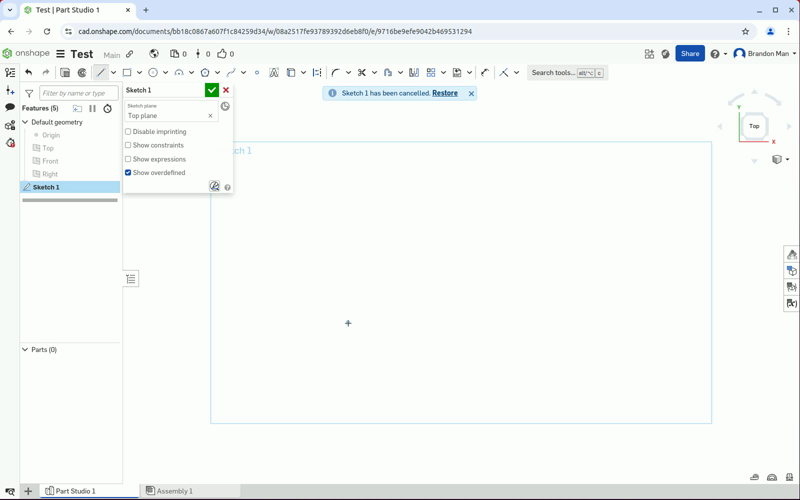
mouse_move(572, 322)
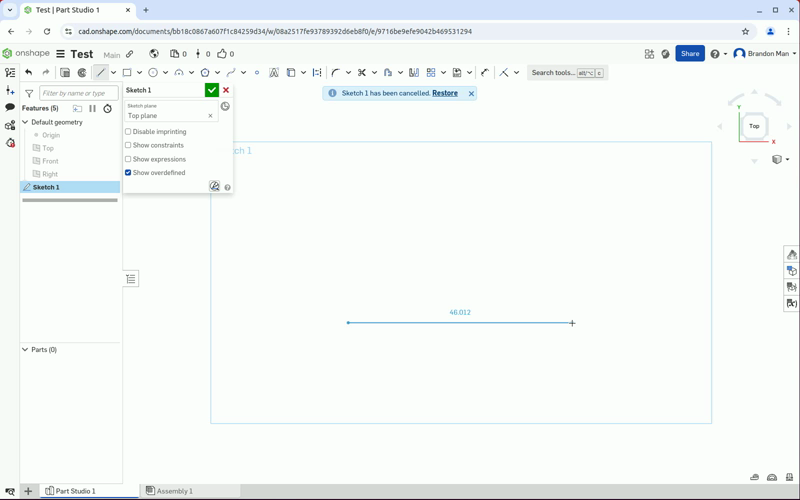
click(572, 322)
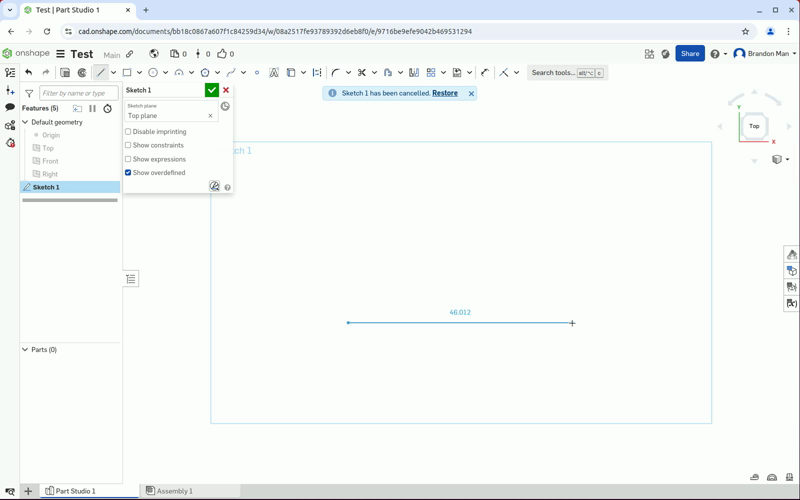
key_up(shift)
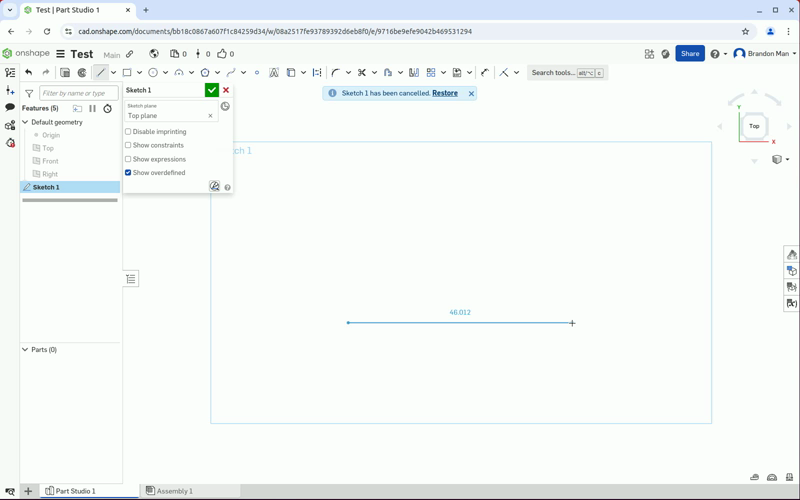
key_down(shift)
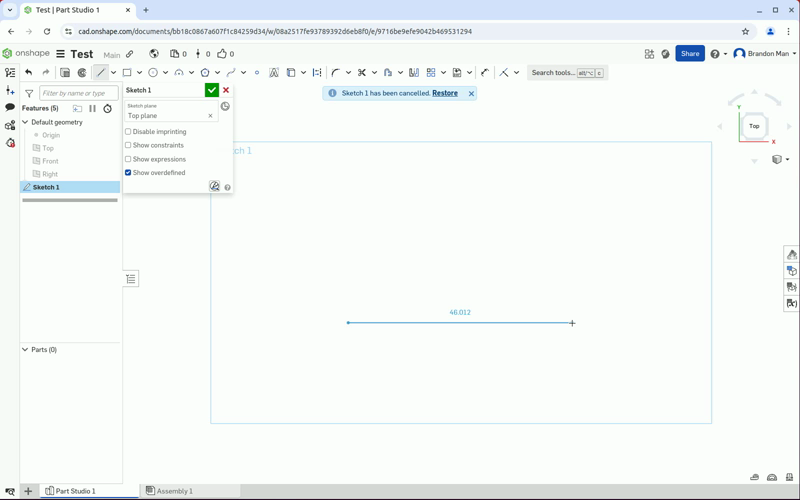
mouse_move(572, 242)
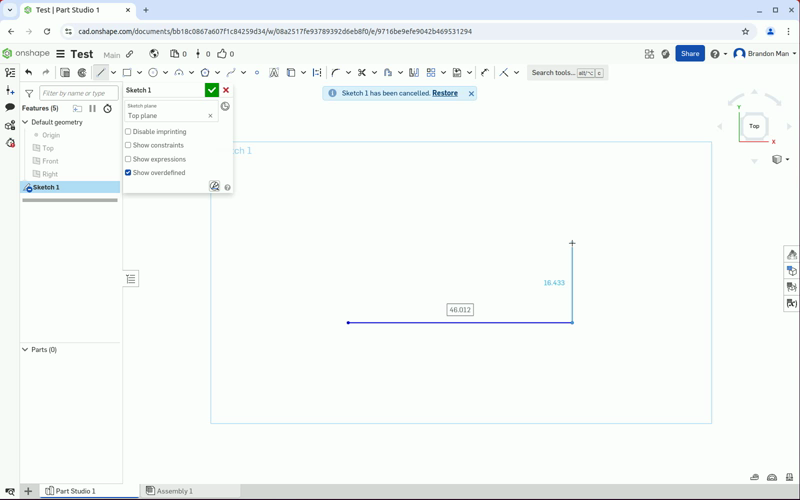
click(572, 242)
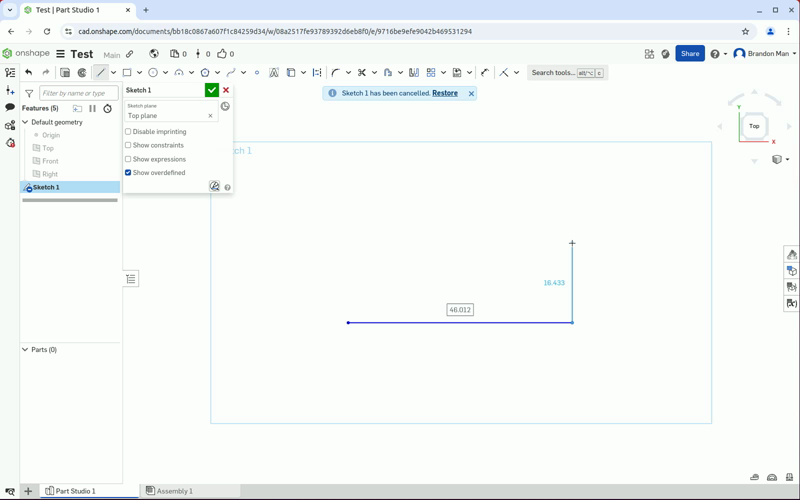
key_up(shift)
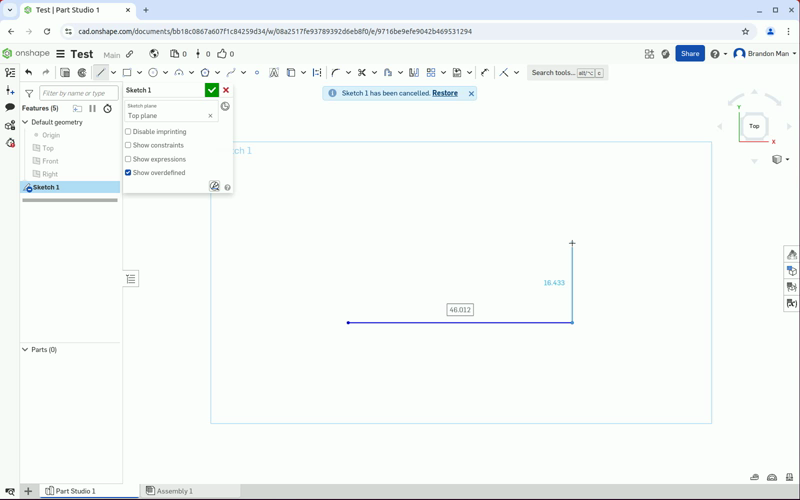
key_down(shift)
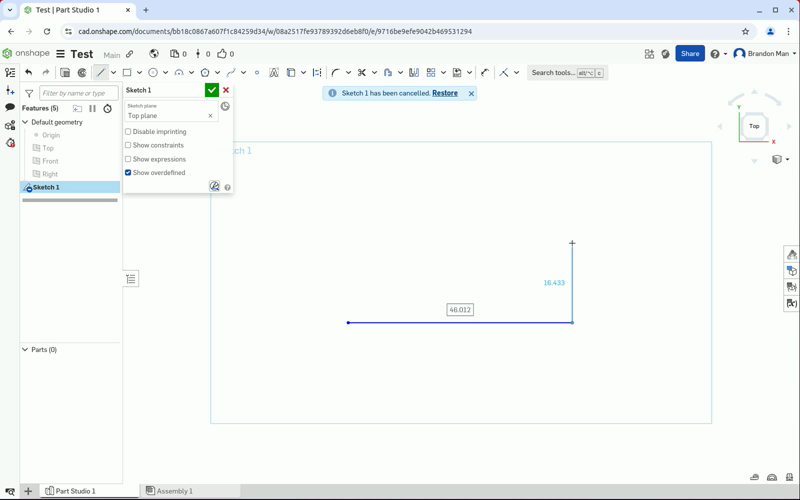
mouse_move(348, 242)
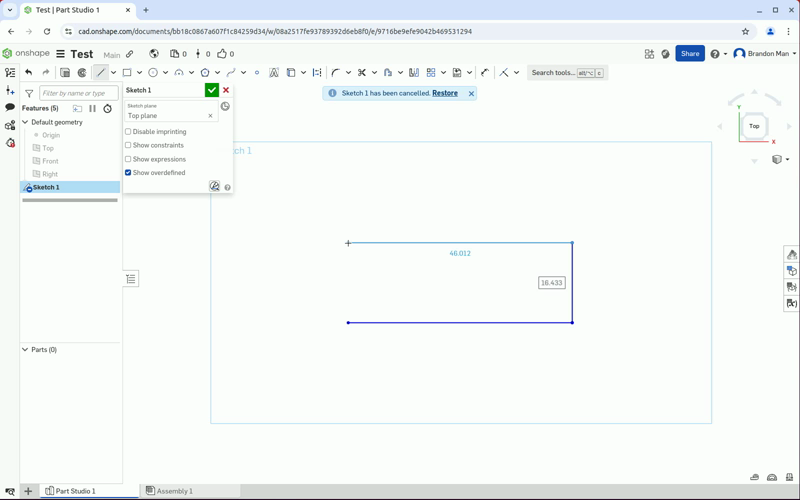
click(348, 242)
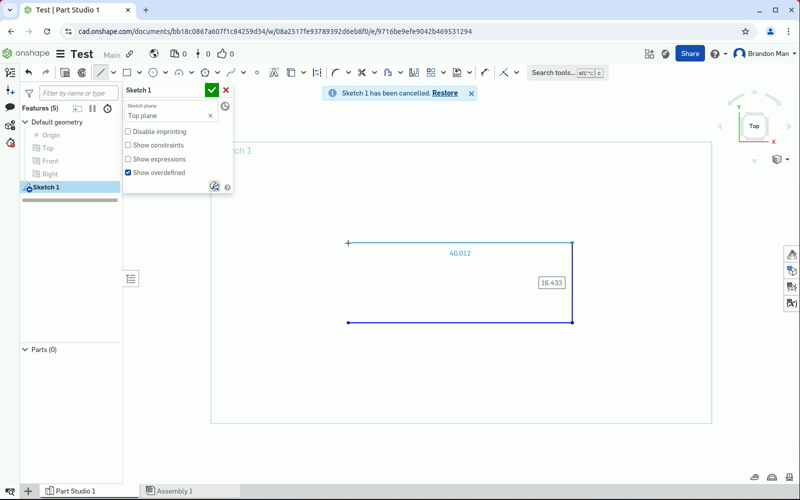
key_up(shift)
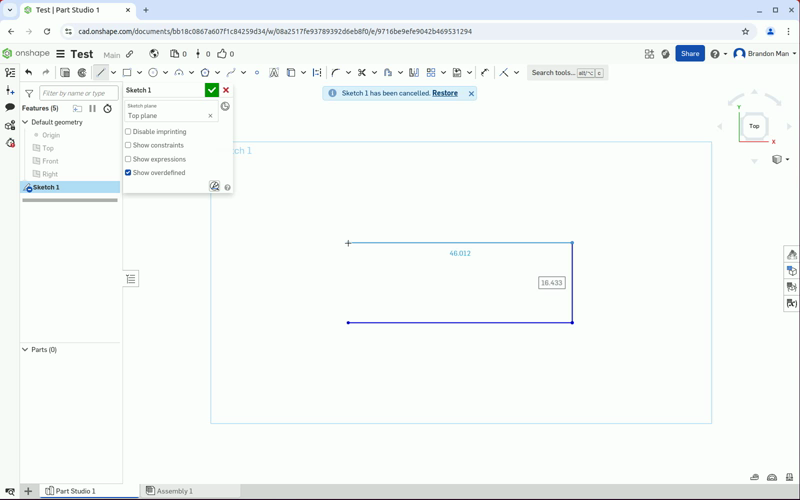
key_down(shift)
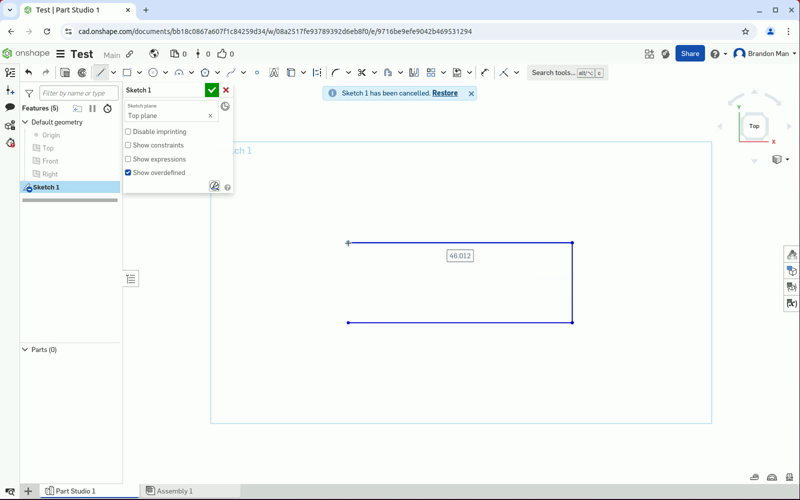
mouse_move(348, 322)
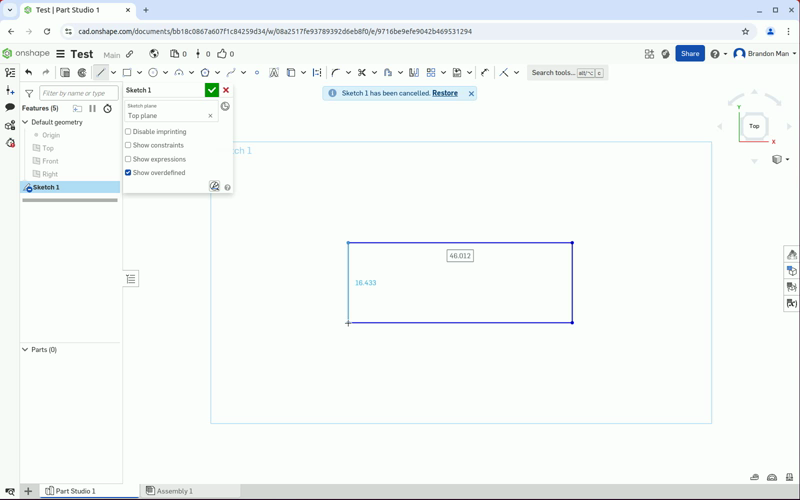
key_up(shift)
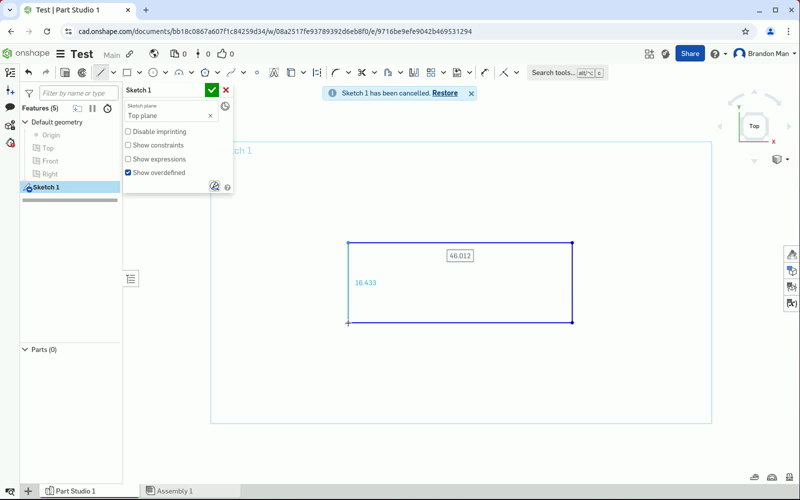
click(348, 322)
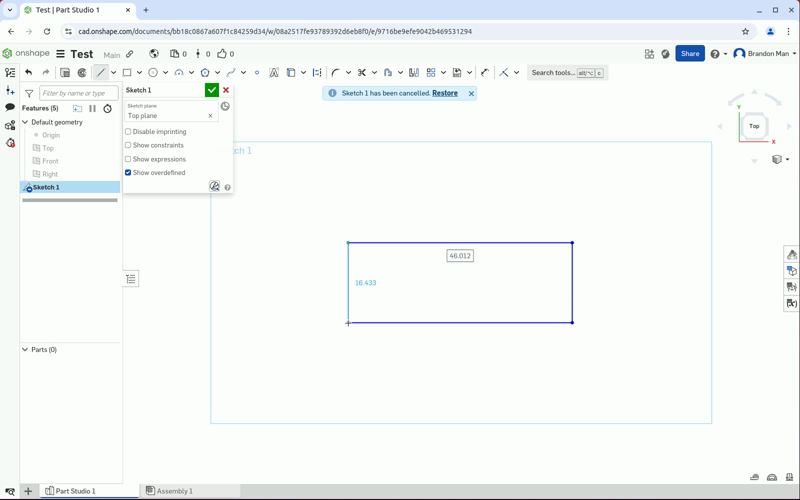
key(esc)
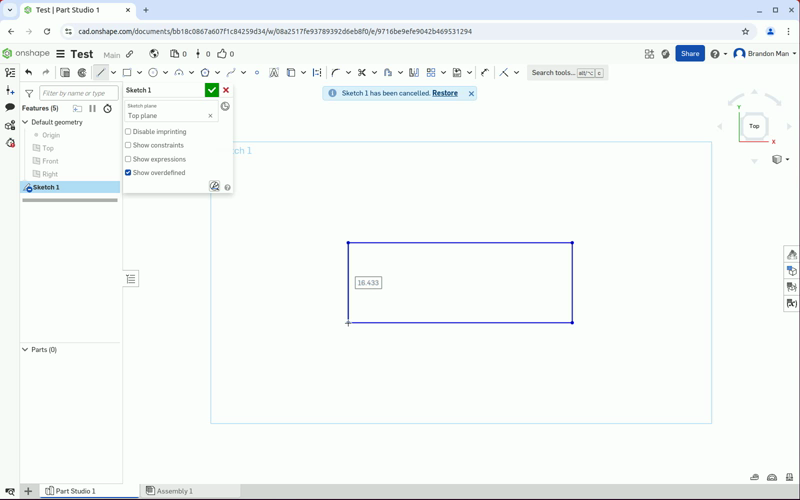
key(c)
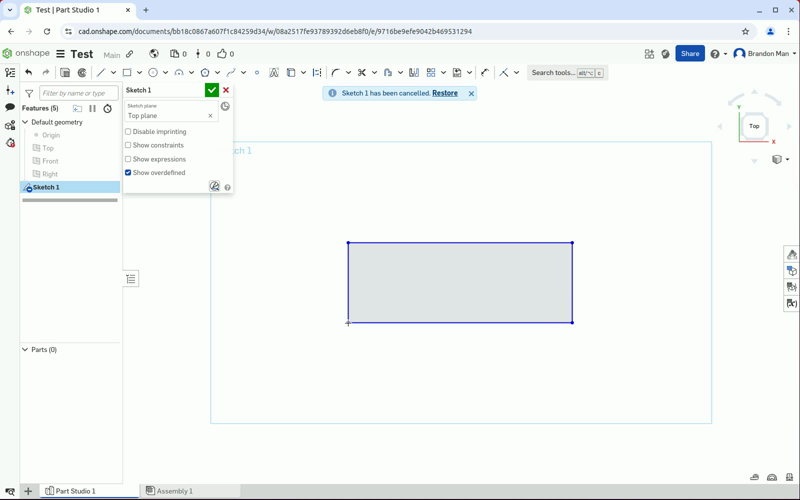
key_down(shift)
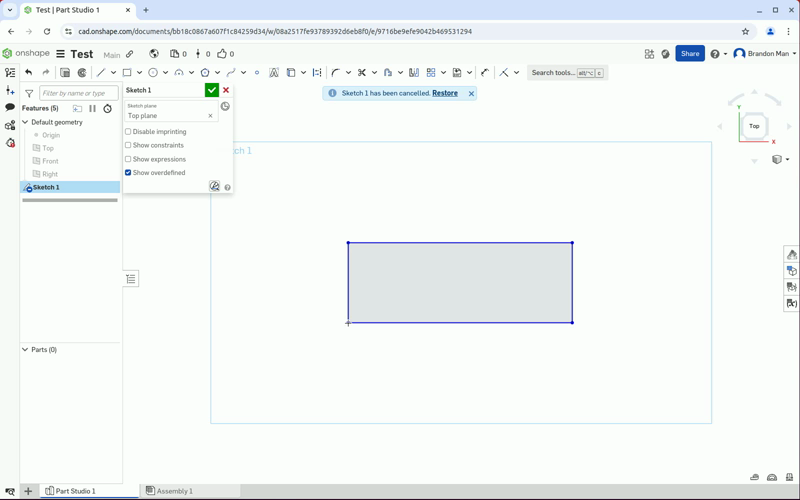
mouse_move(444, 261)
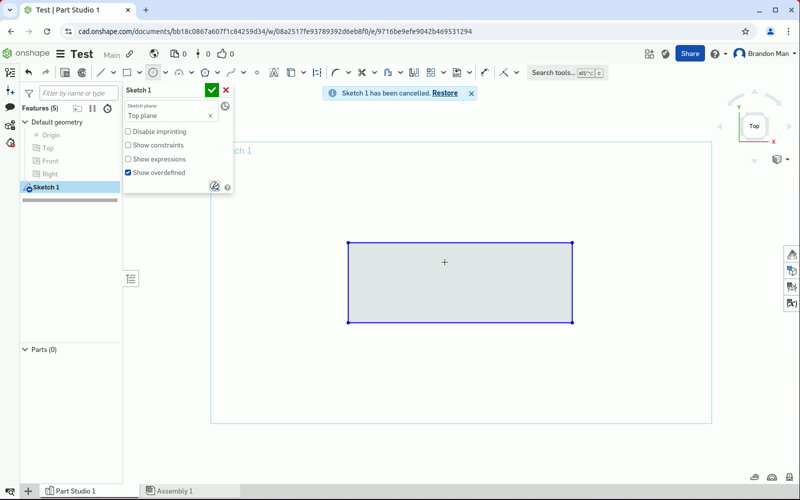
click(444, 261)
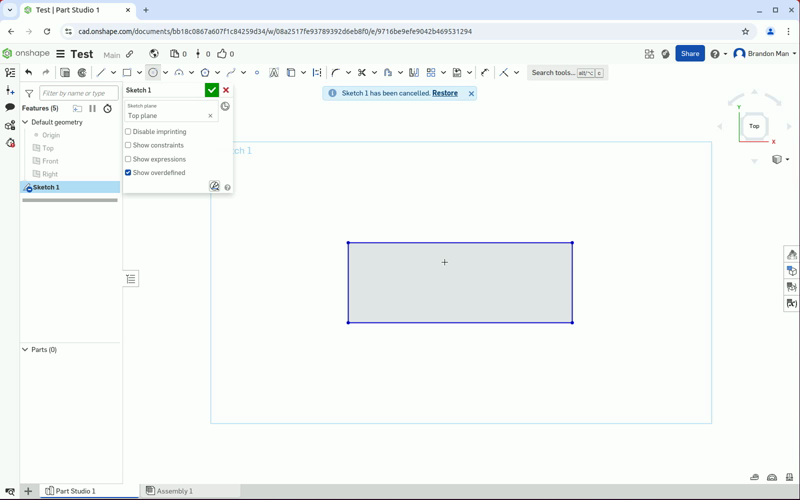
key_up(shift)
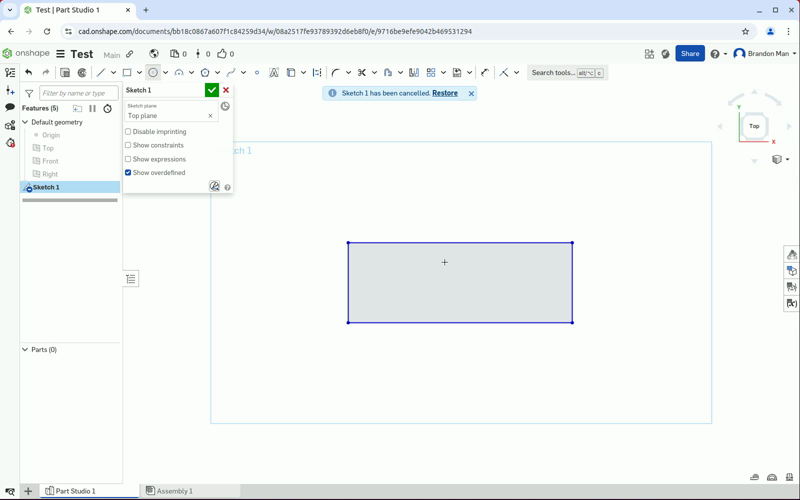
mouse_move(454, 261)
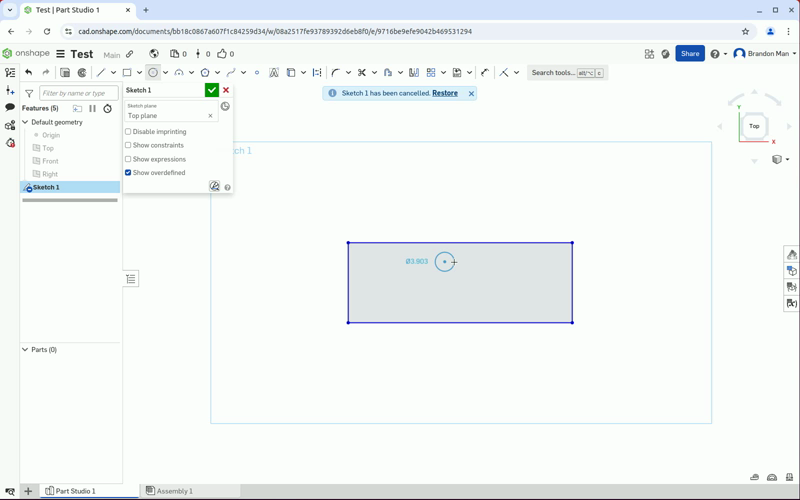
click(454, 261)
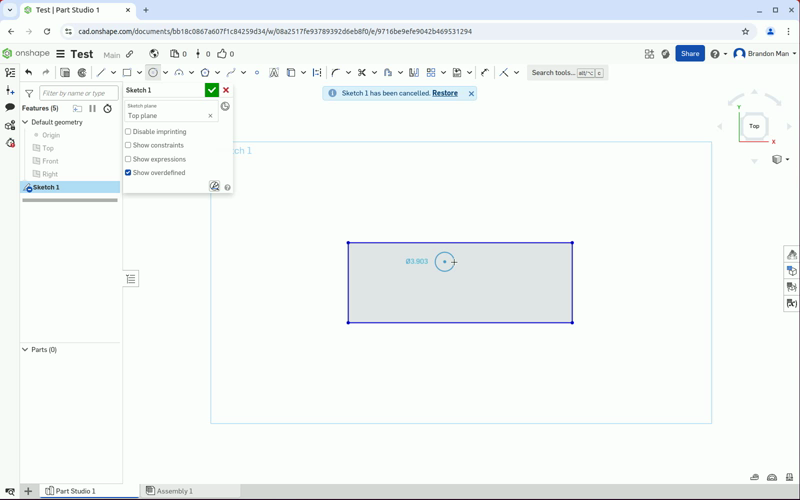
key(esc)
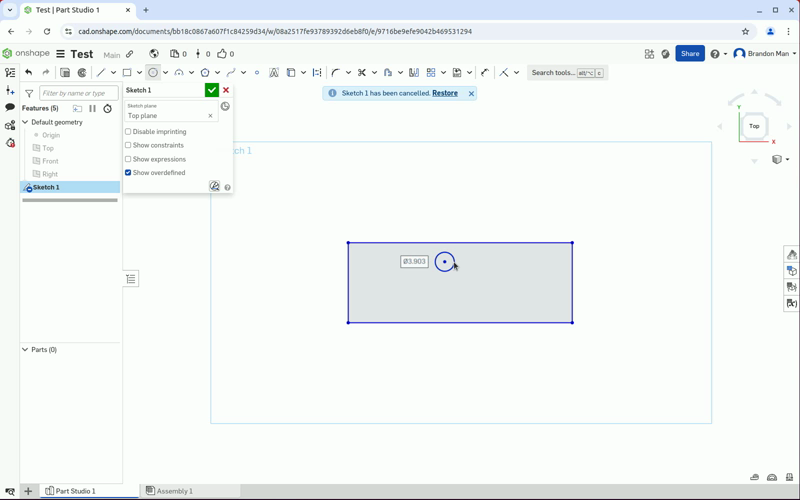
key(c)
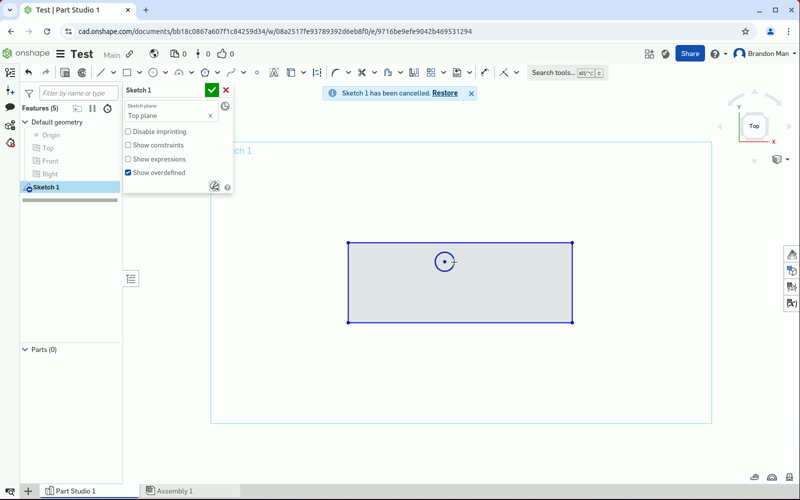
key_down(shift)
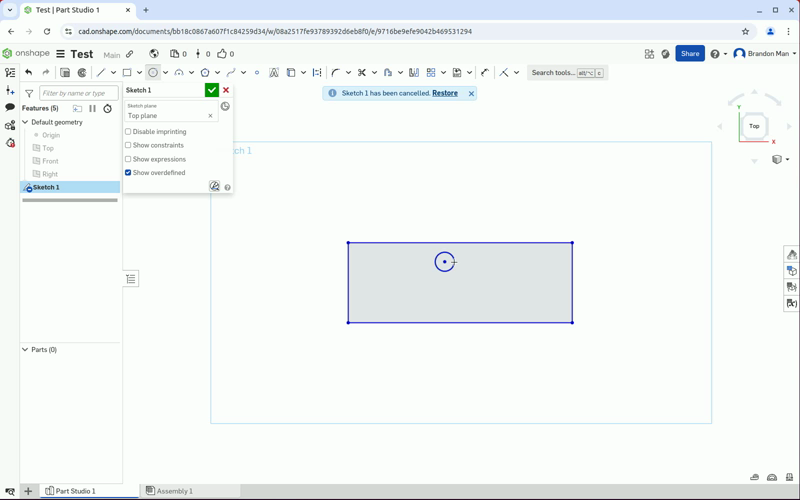
mouse_move(553, 261)
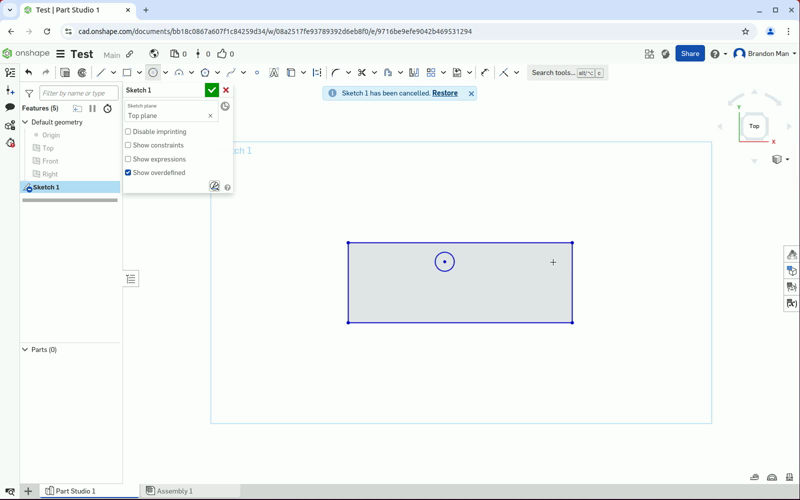
click(553, 261)
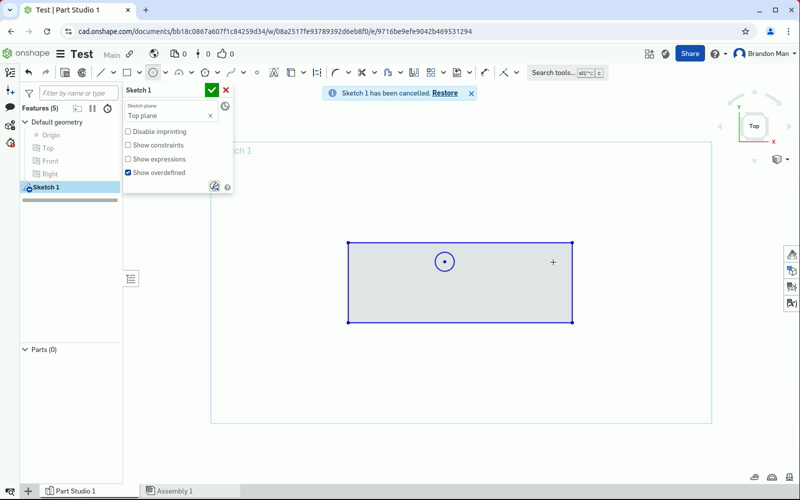
key_up(shift)
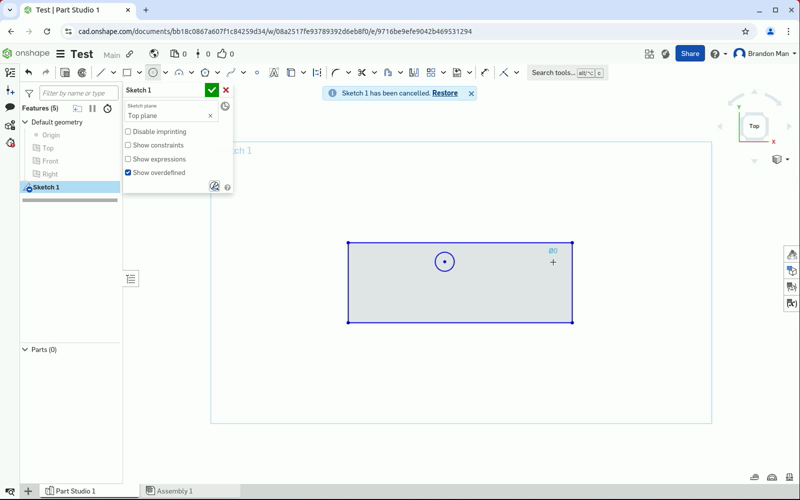
mouse_move(562, 261)
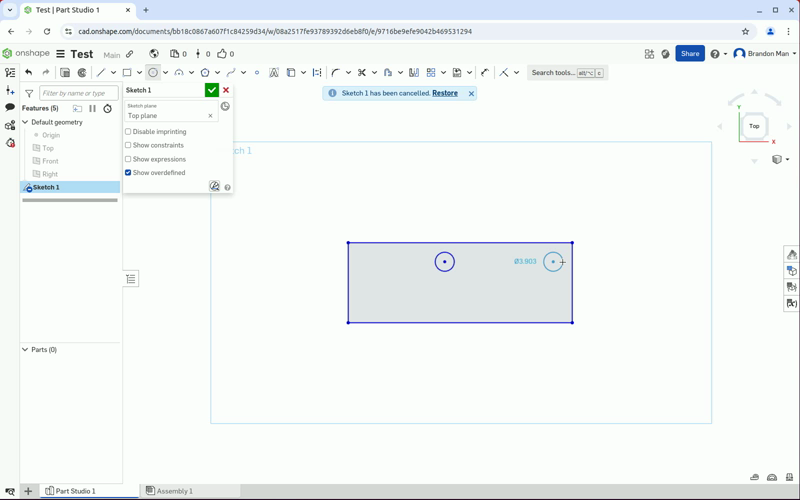
click(562, 261)
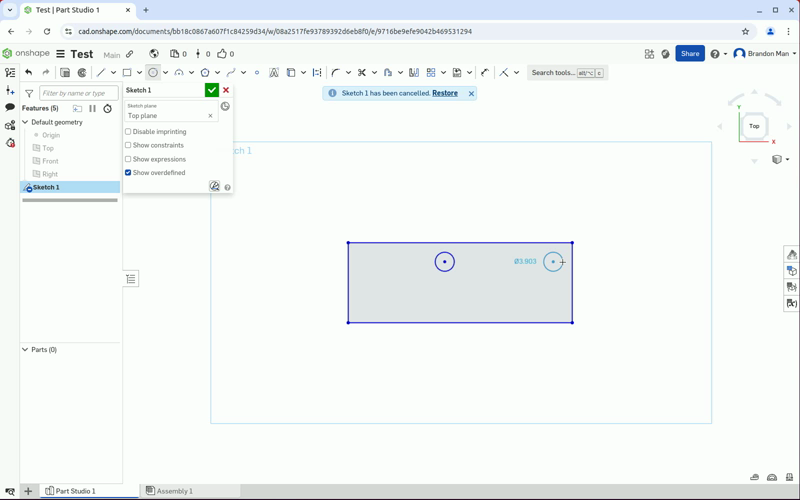
key(esc)
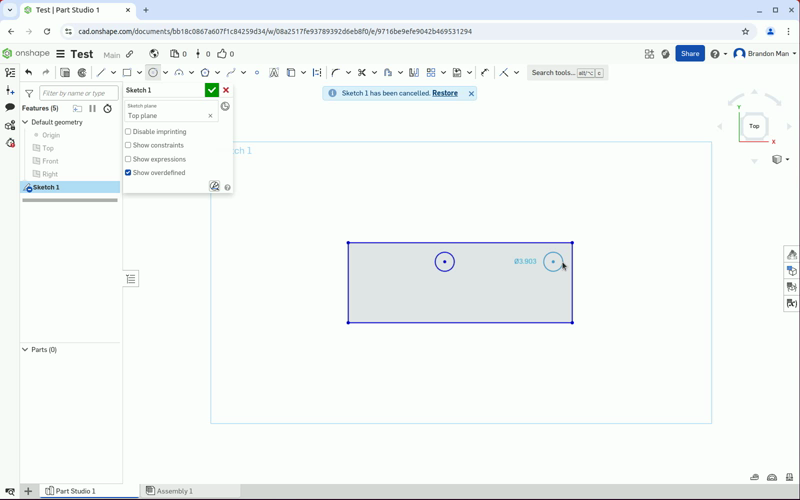
mouse_move(401, 282)
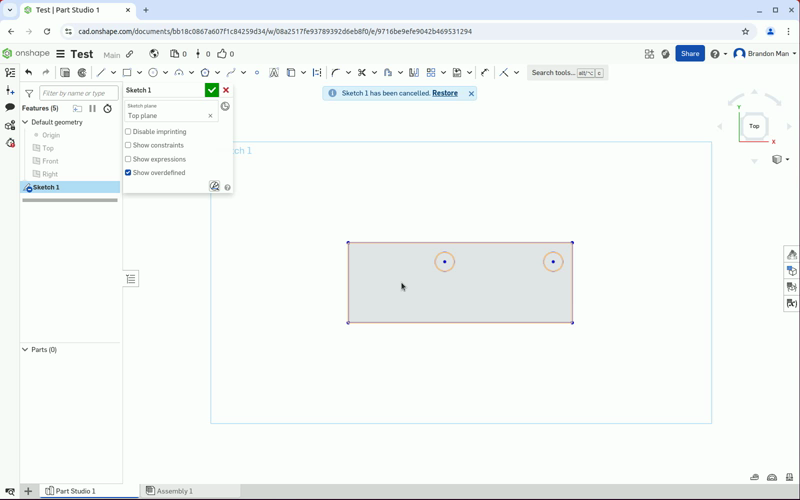
click(401, 282)
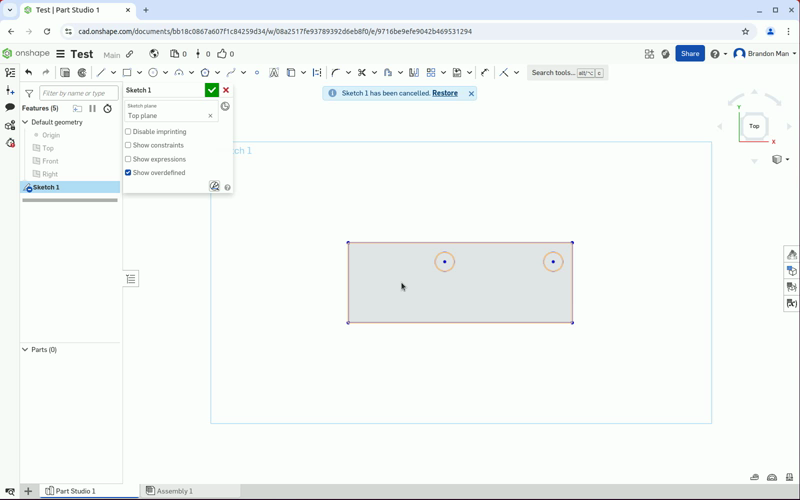
mouse_move(73, 352)
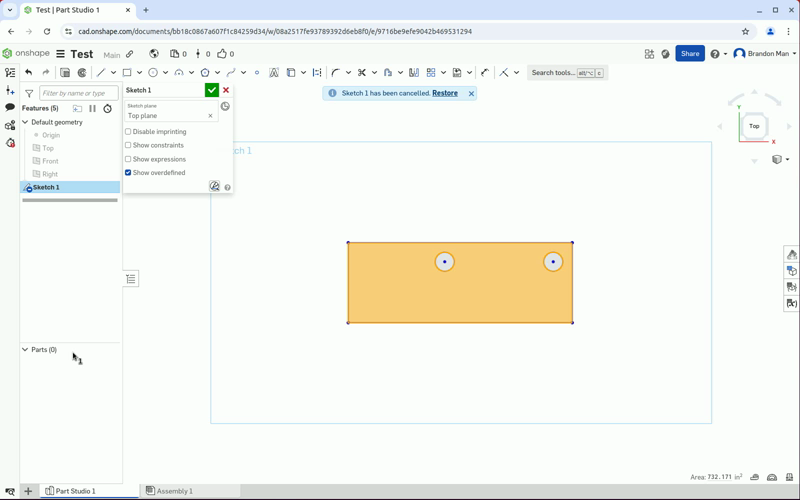
key(shift+y)
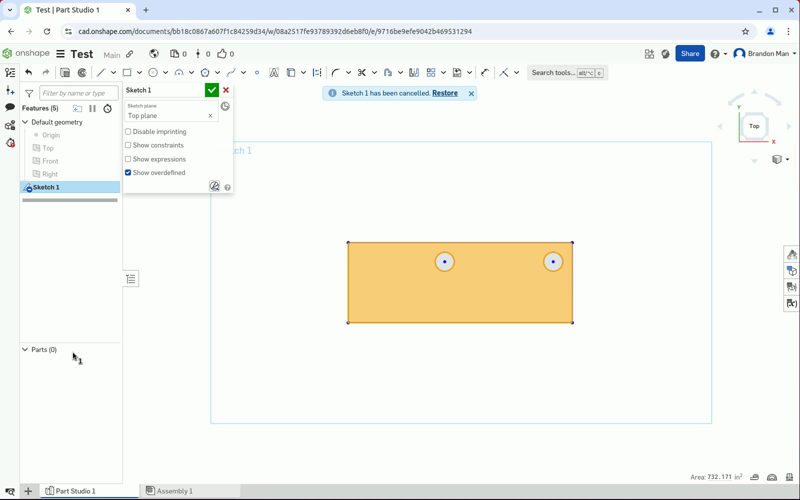
key(shift+e)
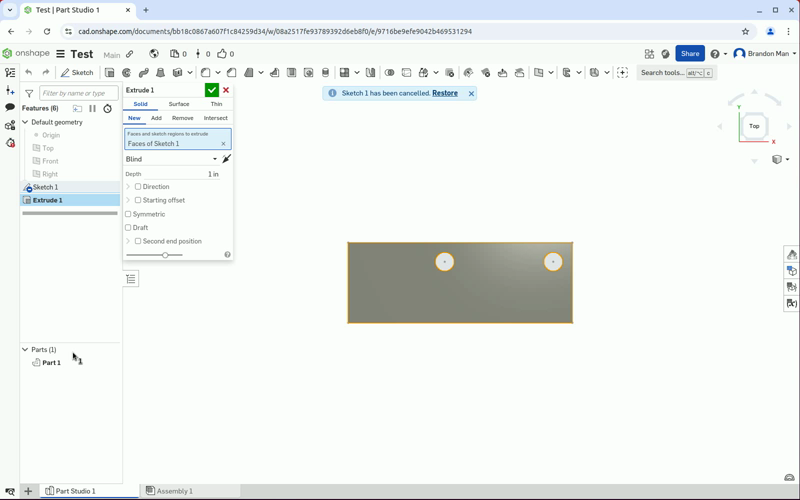
mouse_move(143, 106)
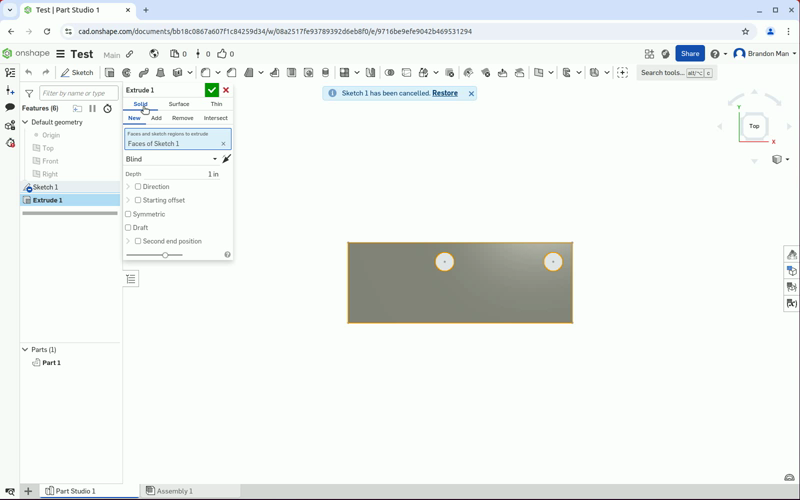
click(143, 106)
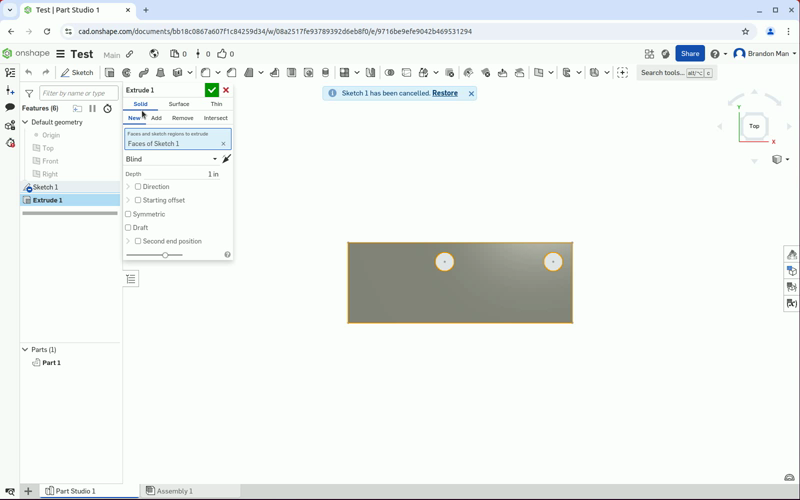
mouse_move(137, 120)
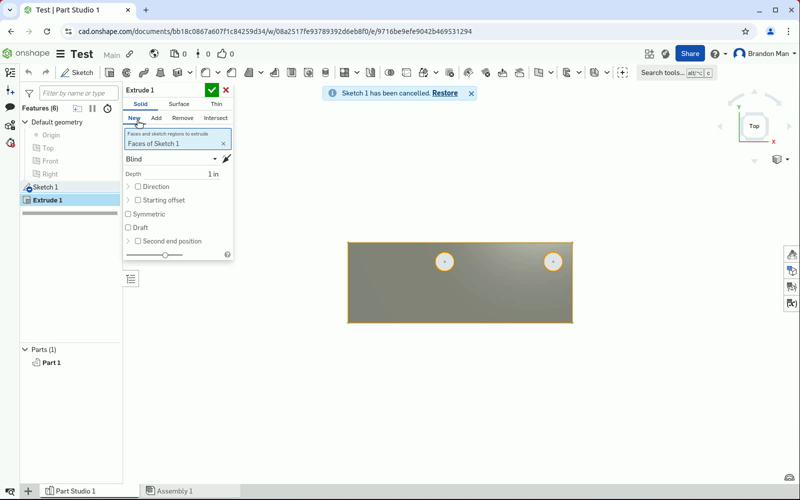
click(137, 120)
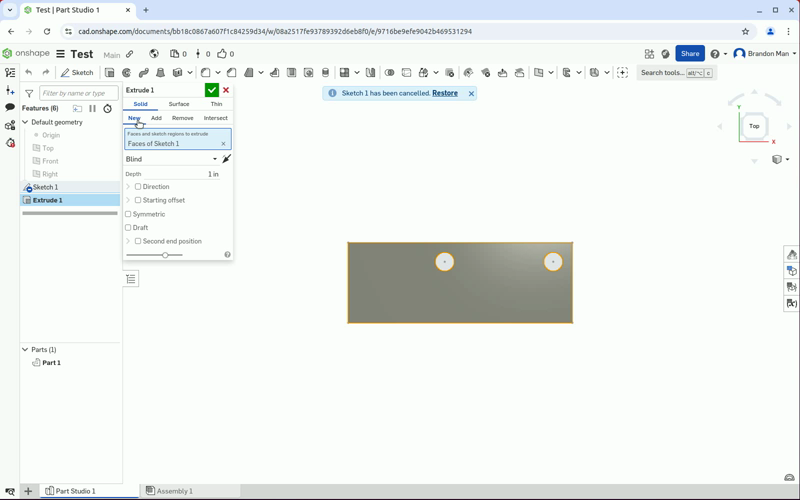
key(tab, 4)
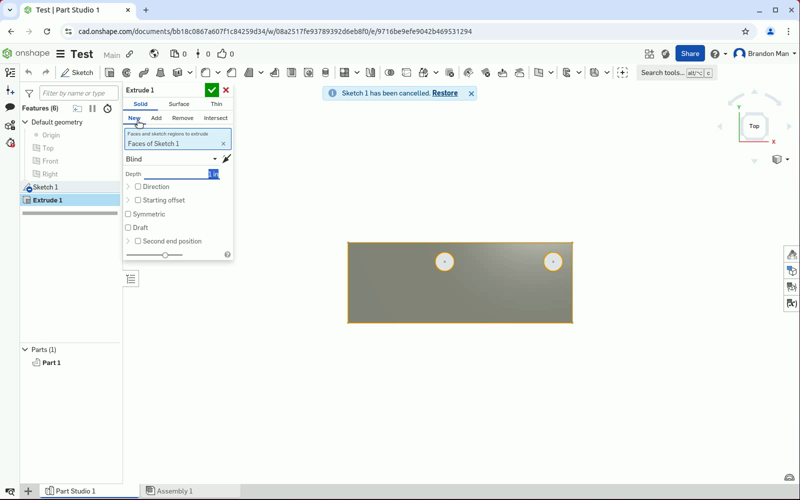
text(1.685)
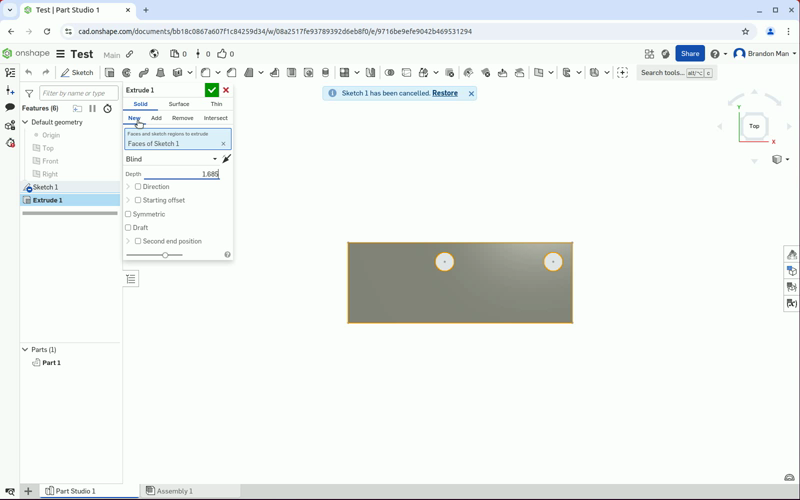
key(enter)
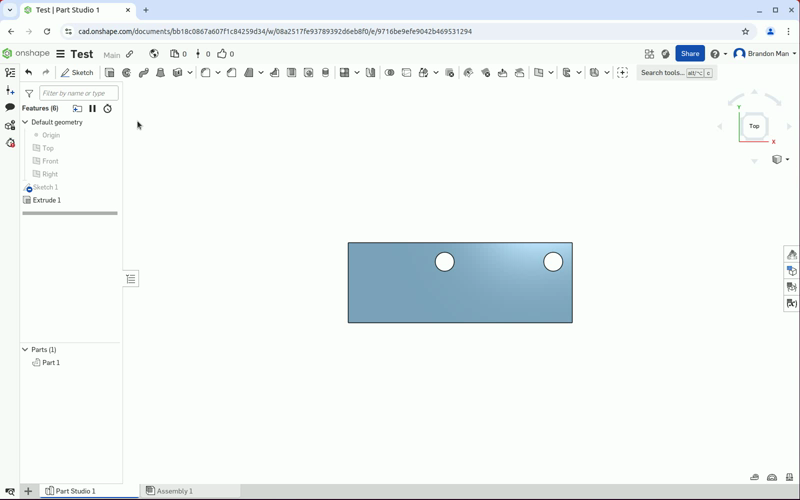
key(shift+h)
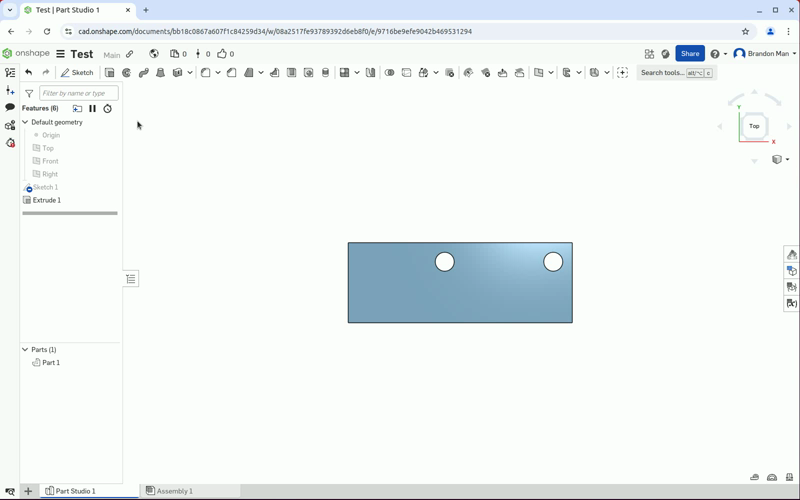
key(shift+h)
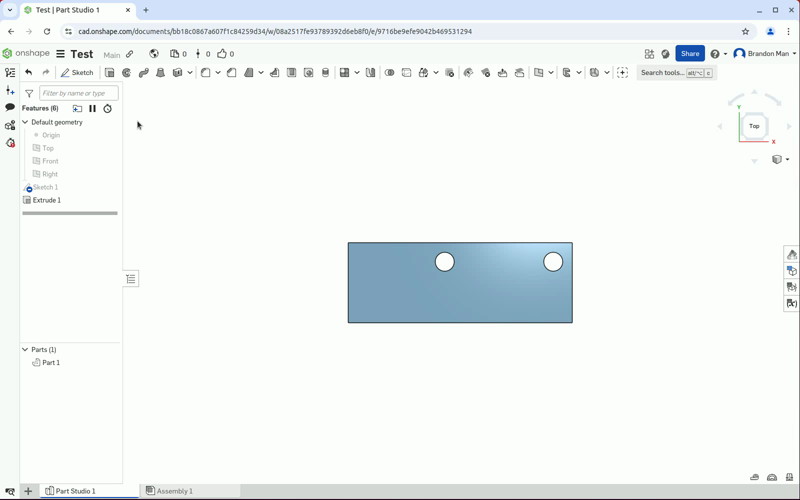
mouse_move(73, 189)
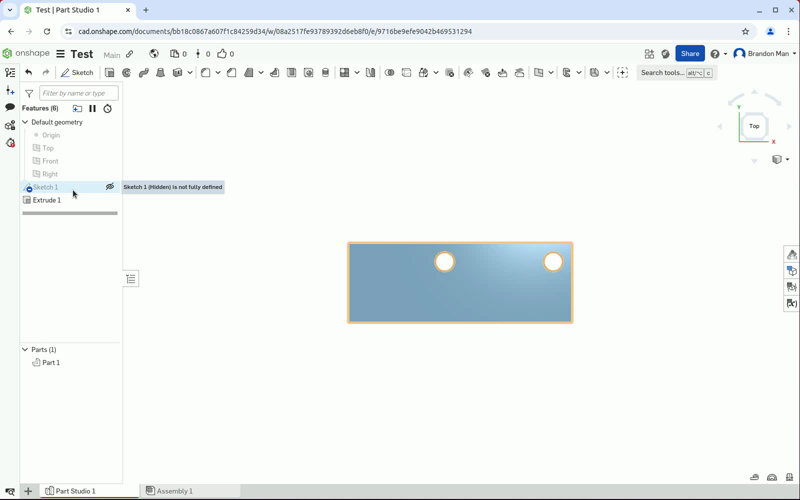
click(73, 189)
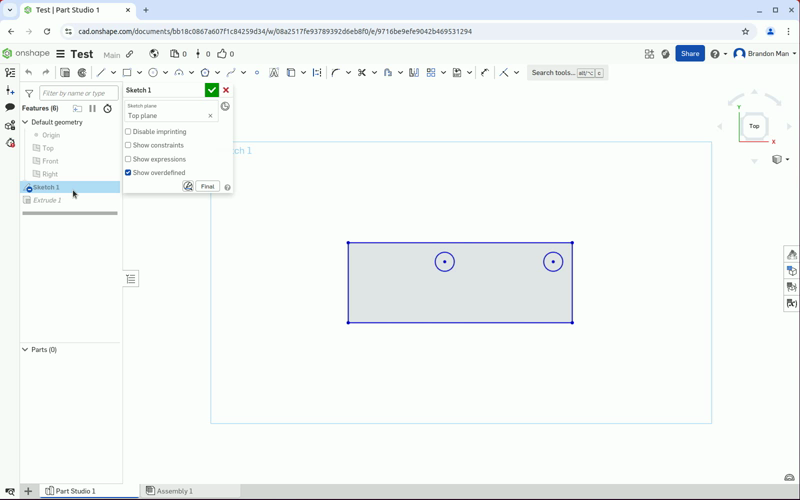
mouse_move(229, 92)
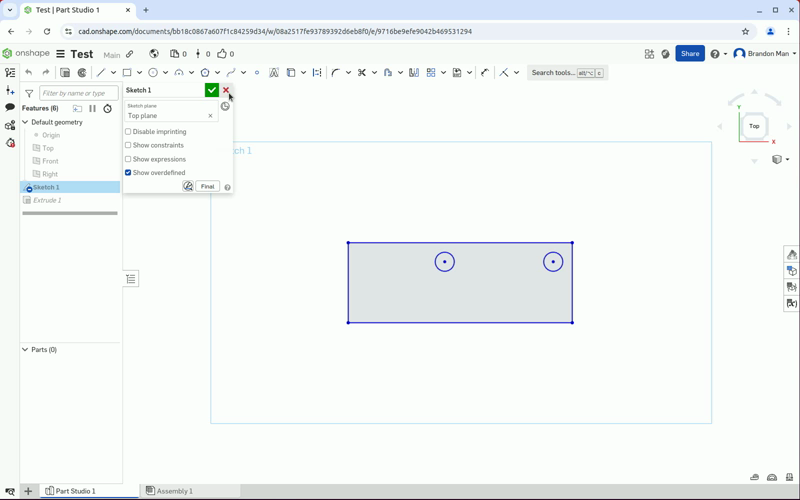
click(229, 92)
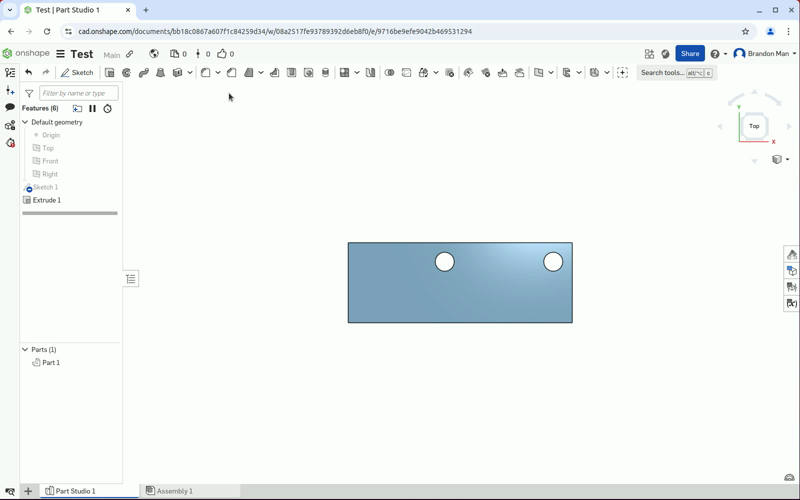
mouse_move(541, 75)
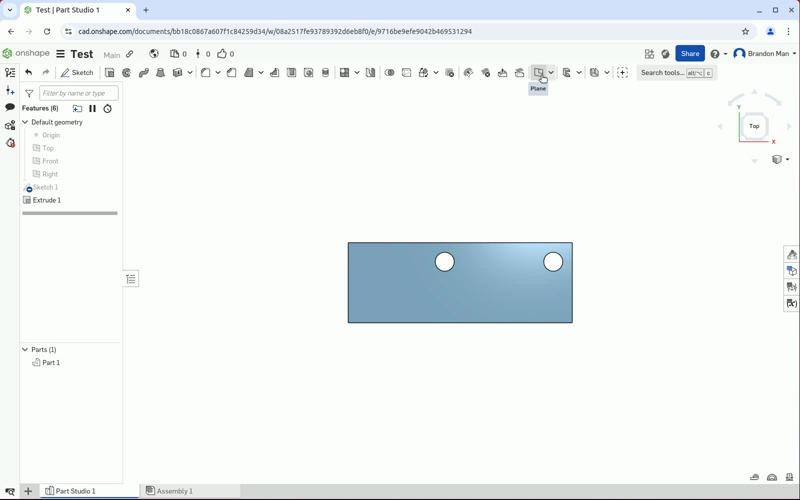
click(541, 75)
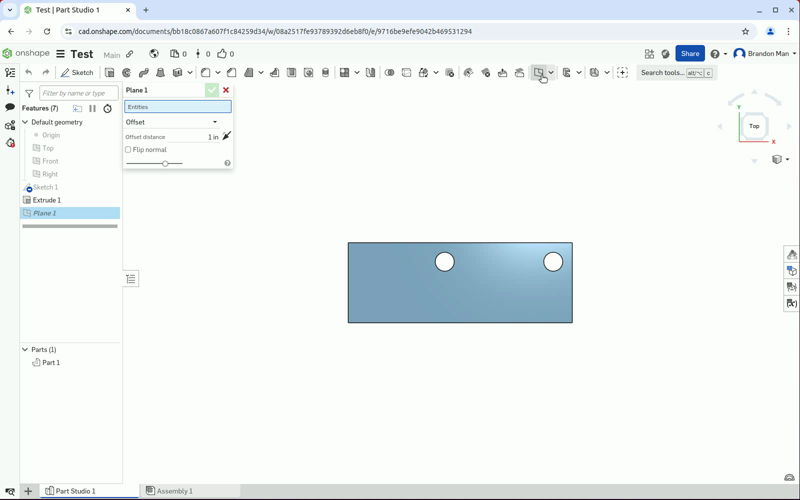
mouse_move(73, 150)
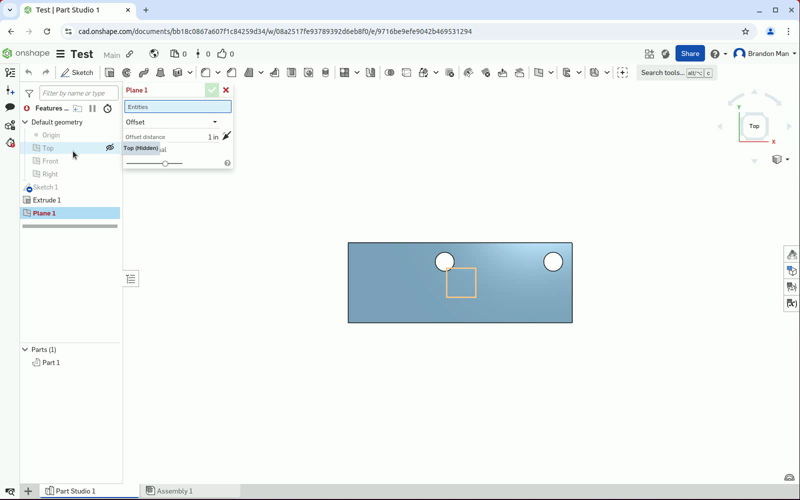
click(73, 150)
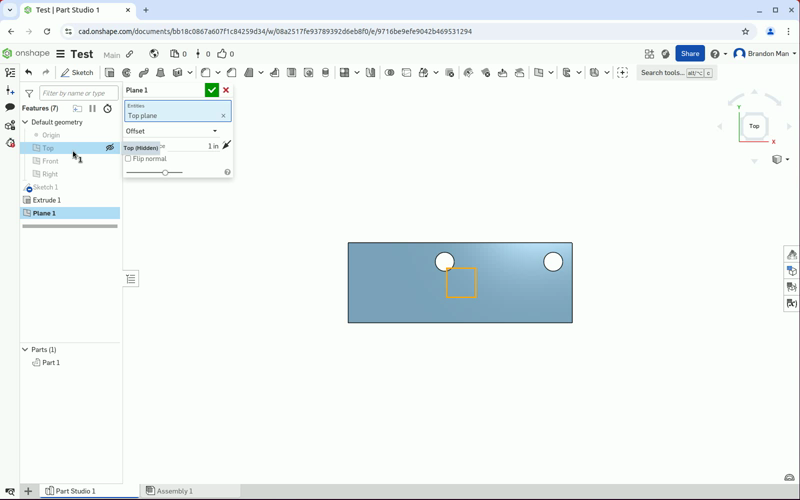
key(tab, 2)
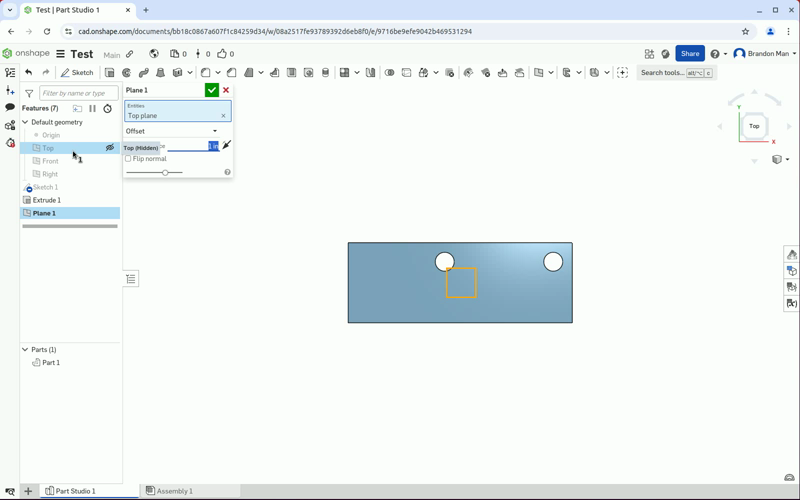
text(1.695)
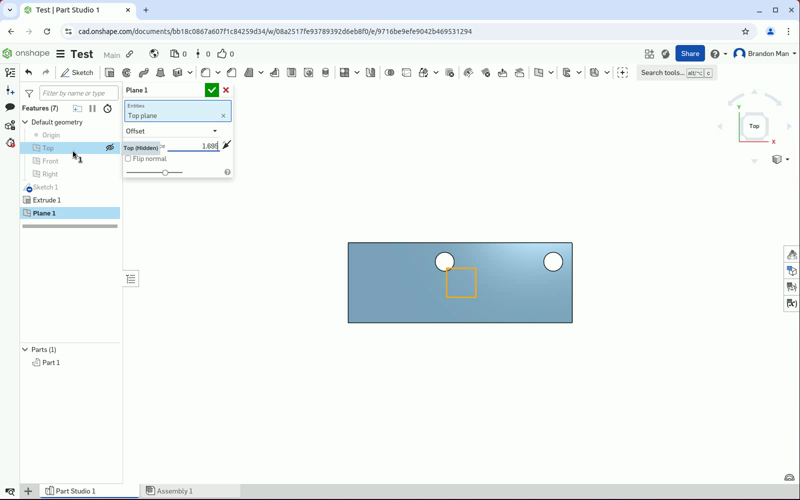
key(enter, 2)
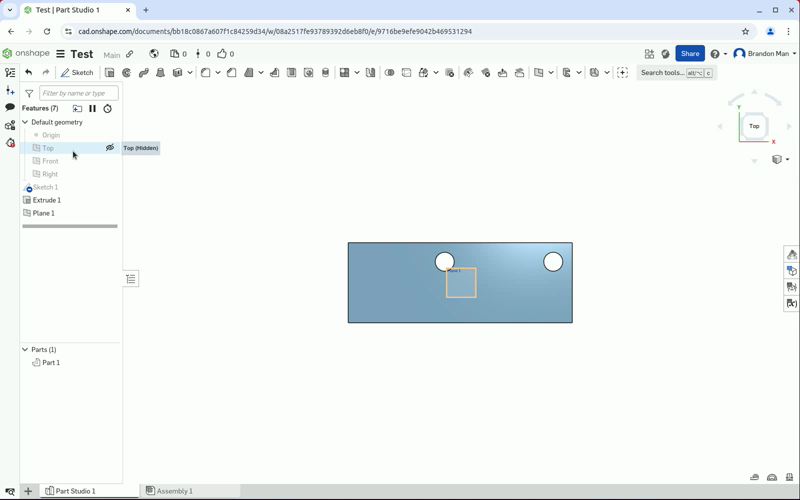
key(shift+s)
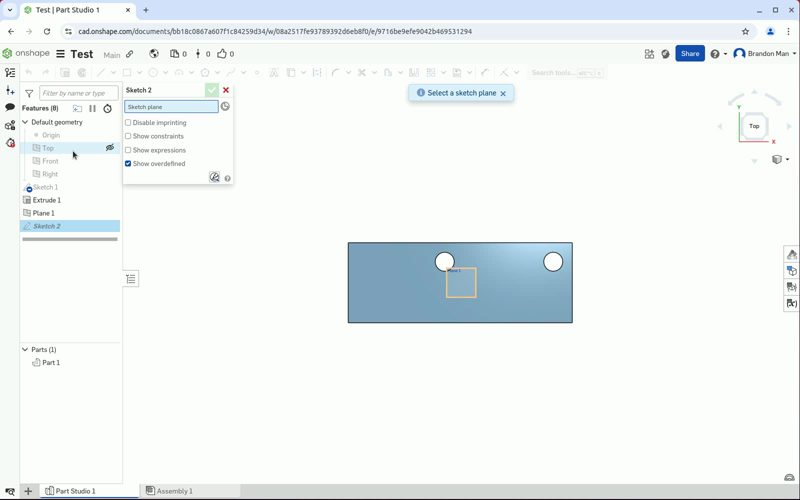
mouse_move(73, 215)
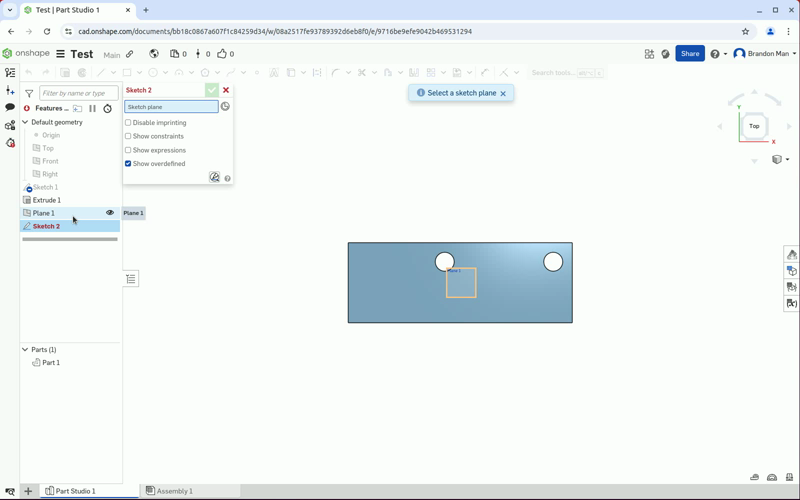
click(73, 215)
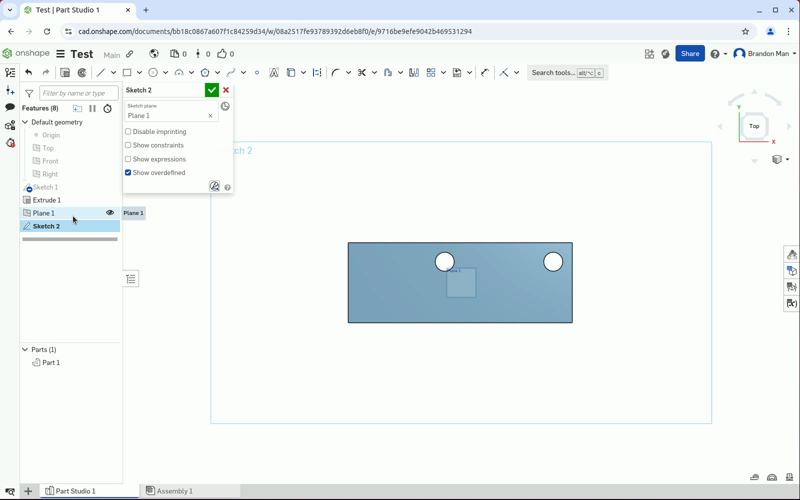
mouse_move(73, 352)
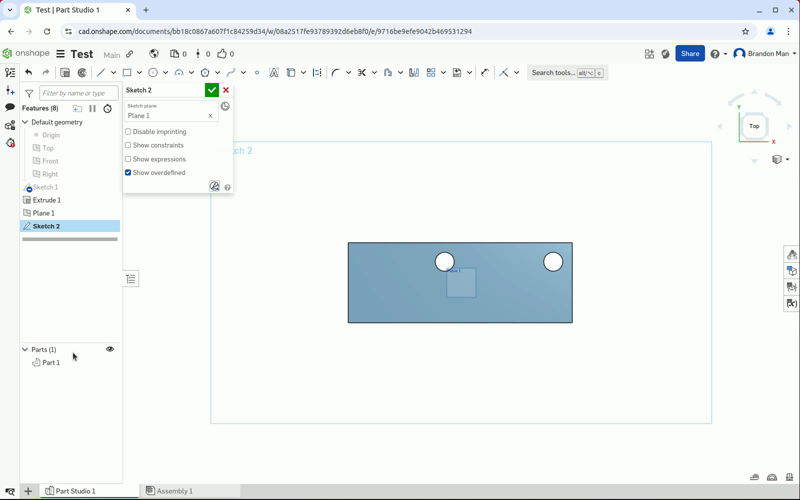
key(y)
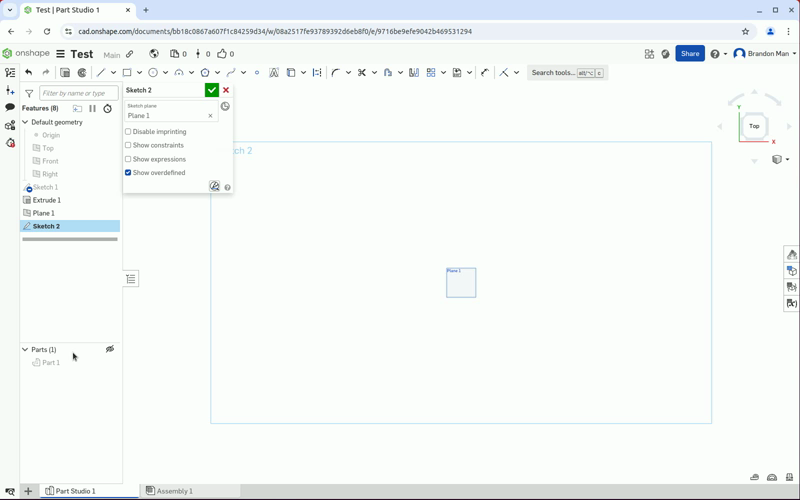
key(l)
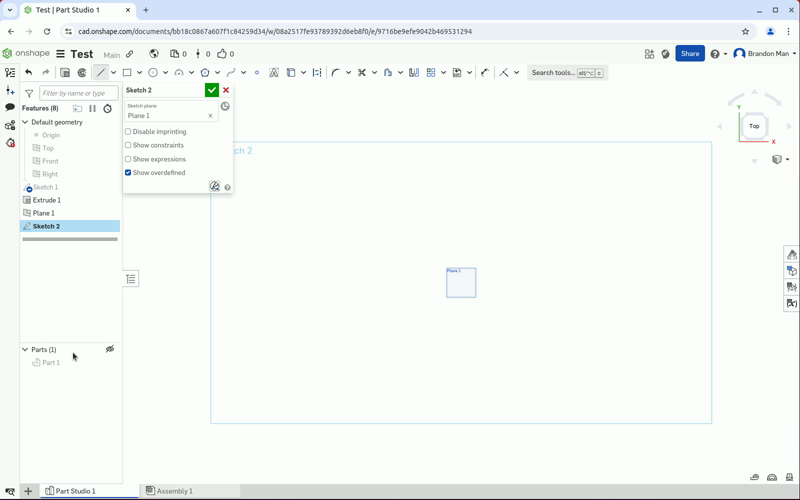
key_down(shift)
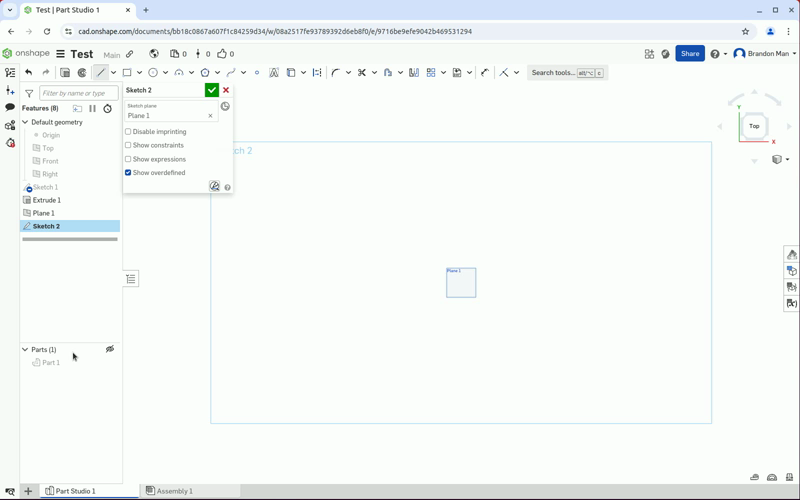
mouse_move(374, 308)
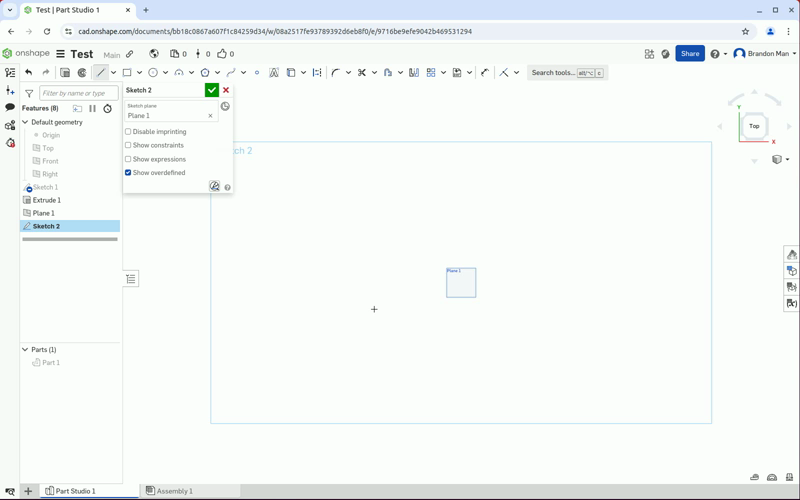
click(374, 308)
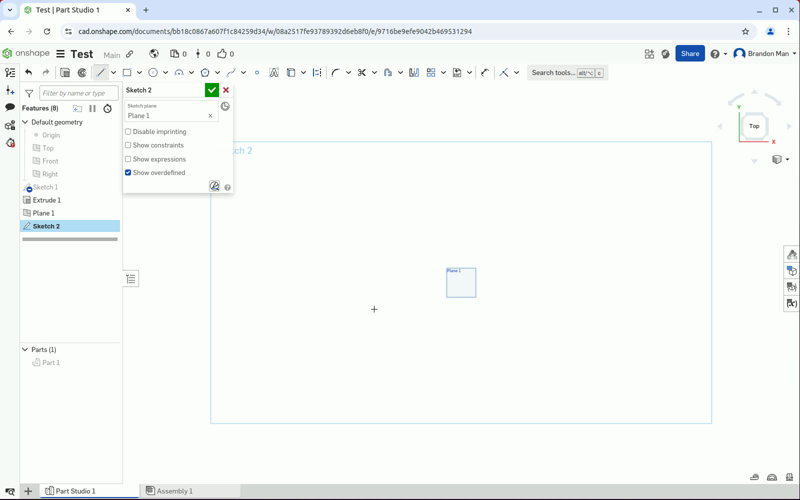
key_up(shift)
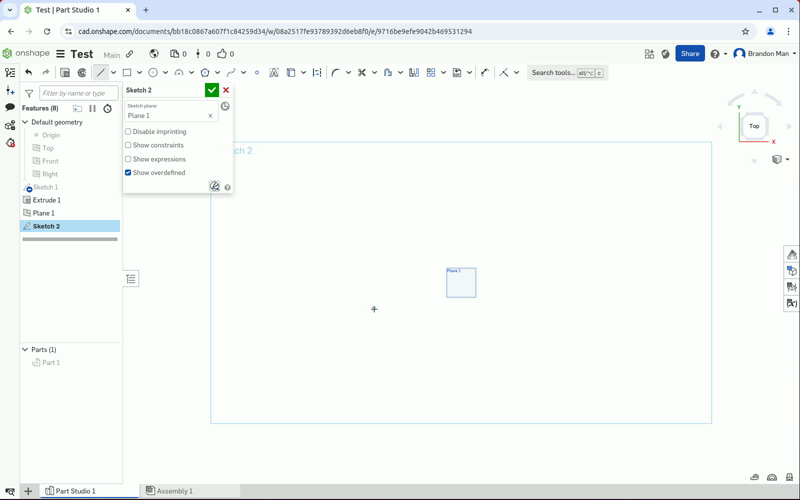
key_down(shift)
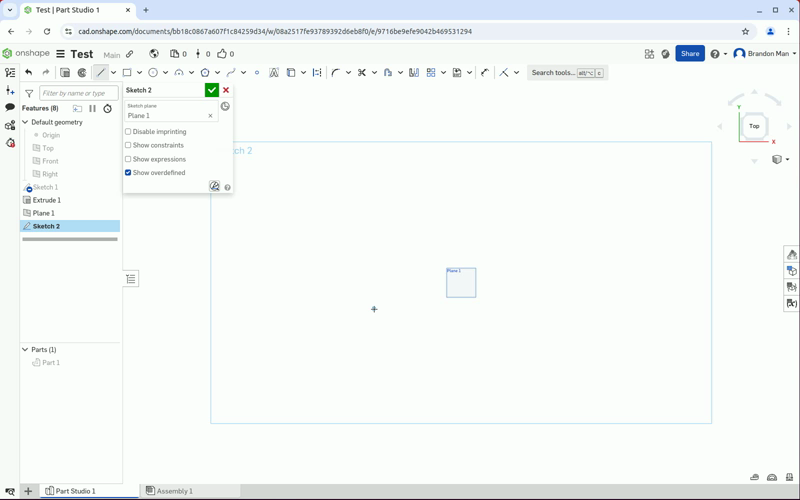
mouse_move(404, 308)
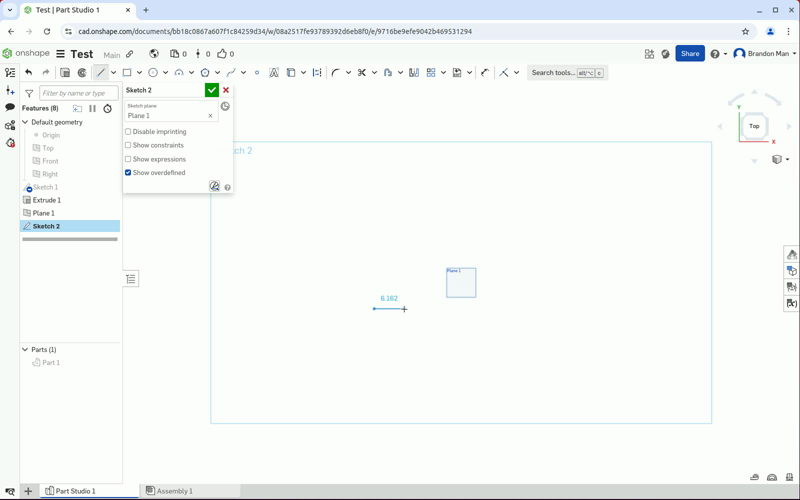
mouse_move(396, 308)
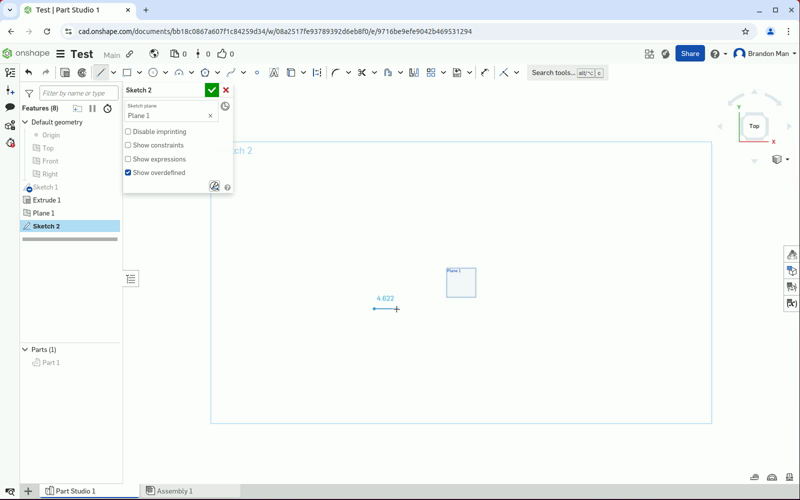
click(396, 308)
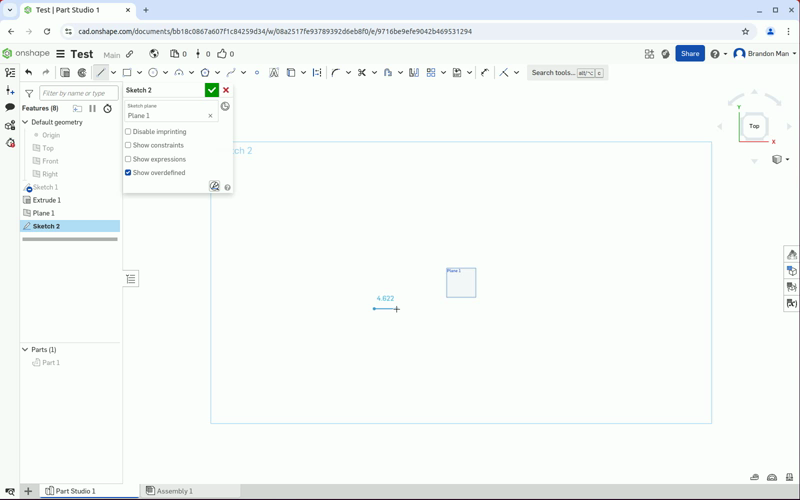
key_up(shift)
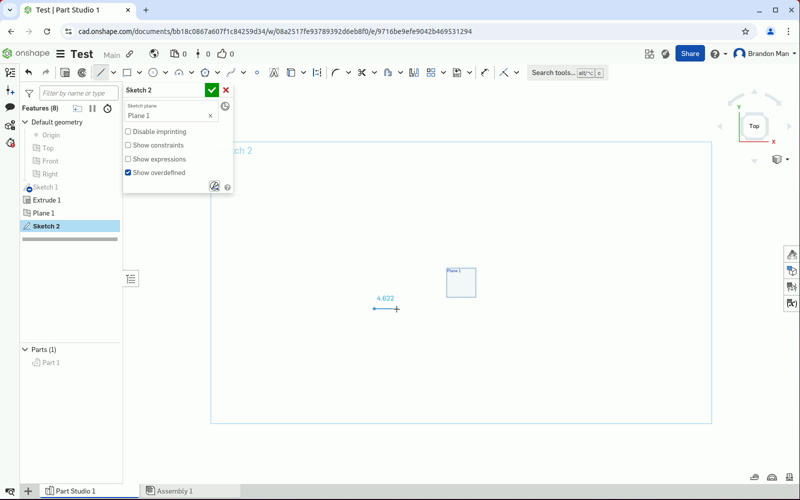
key_down(shift)
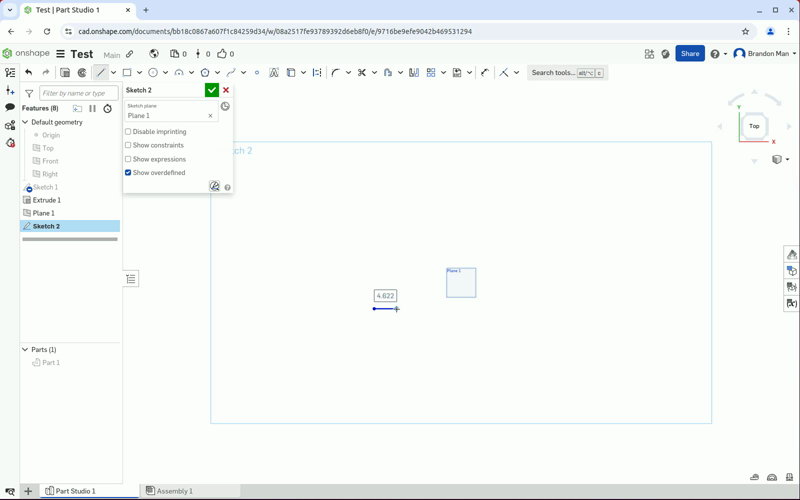
mouse_move(426, 308)
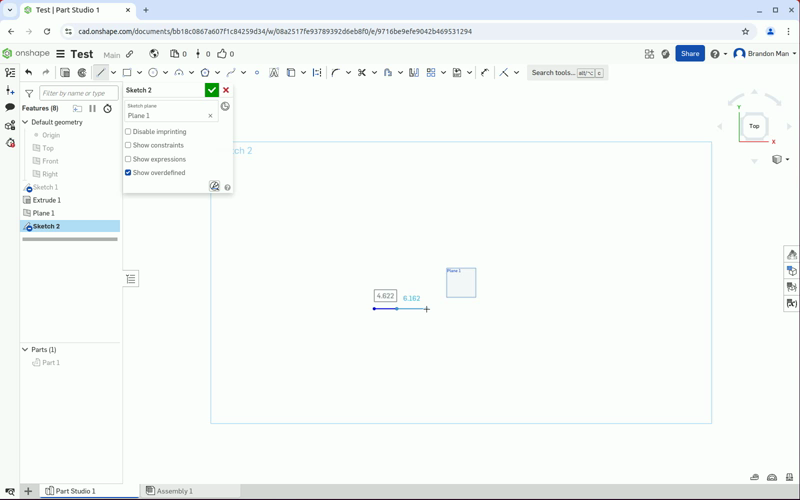
mouse_move(396, 254)
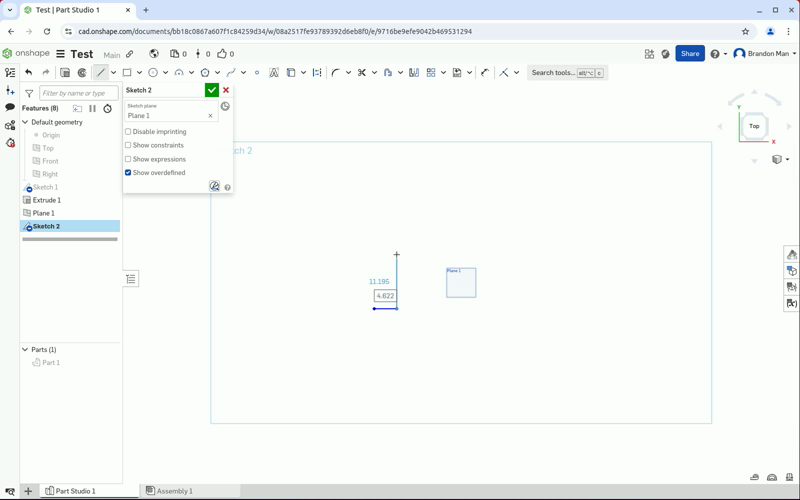
click(396, 254)
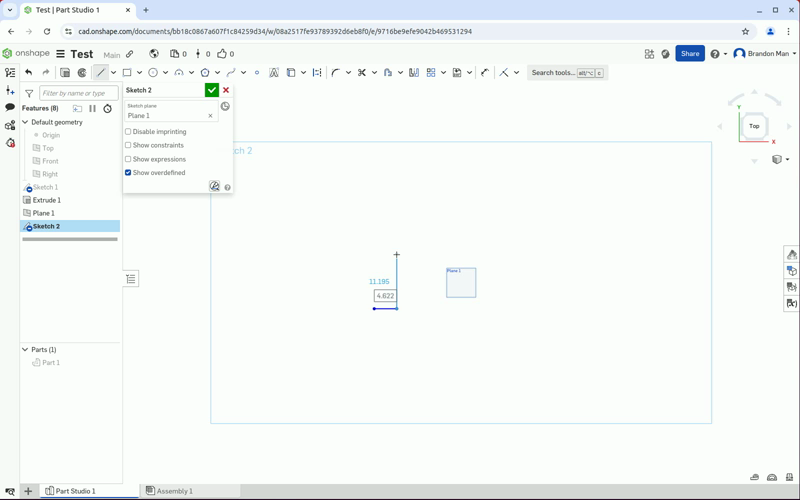
key_up(shift)
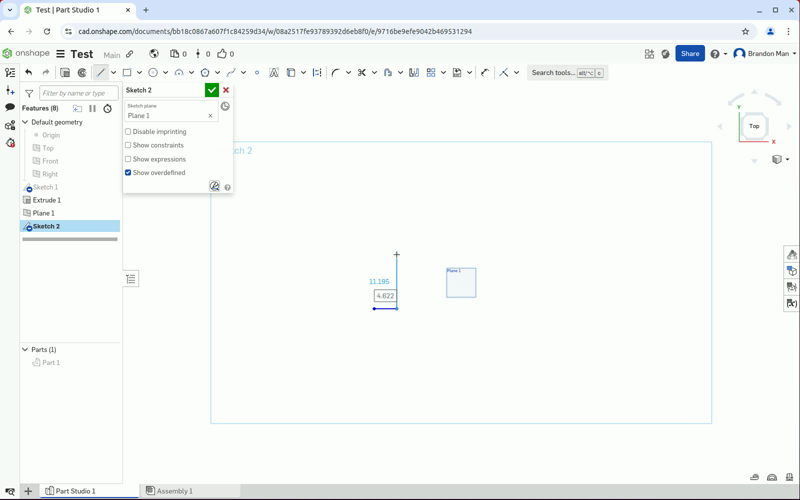
key_down(shift)
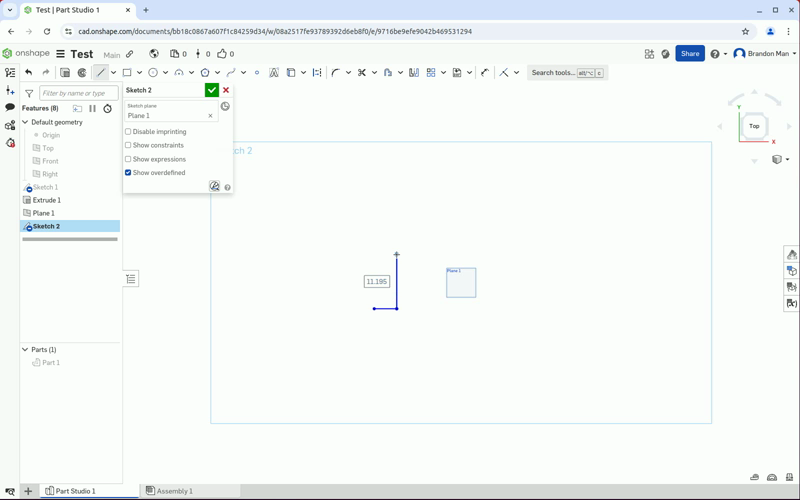
mouse_move(426, 254)
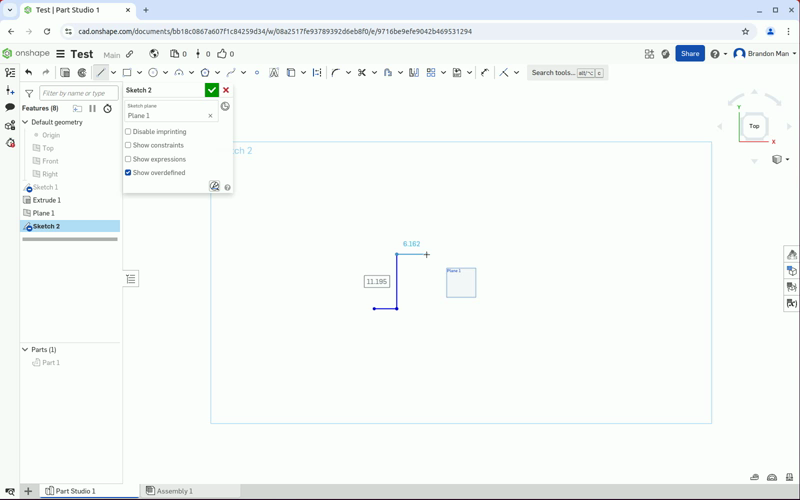
mouse_move(374, 254)
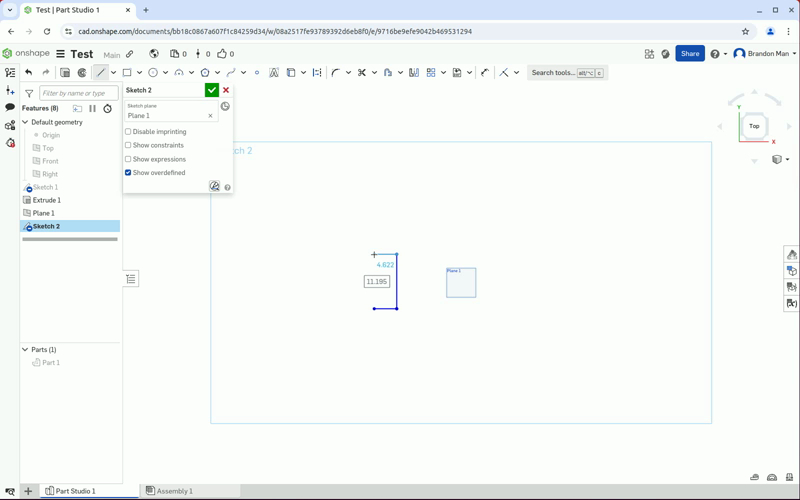
click(374, 254)
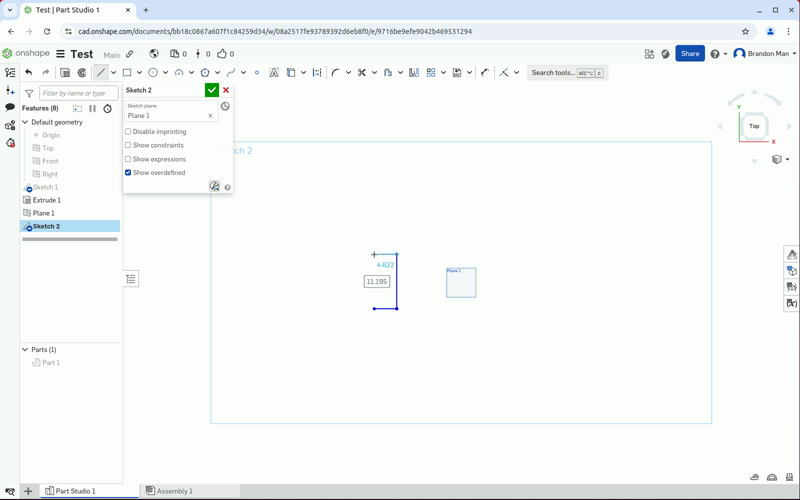
key_up(shift)
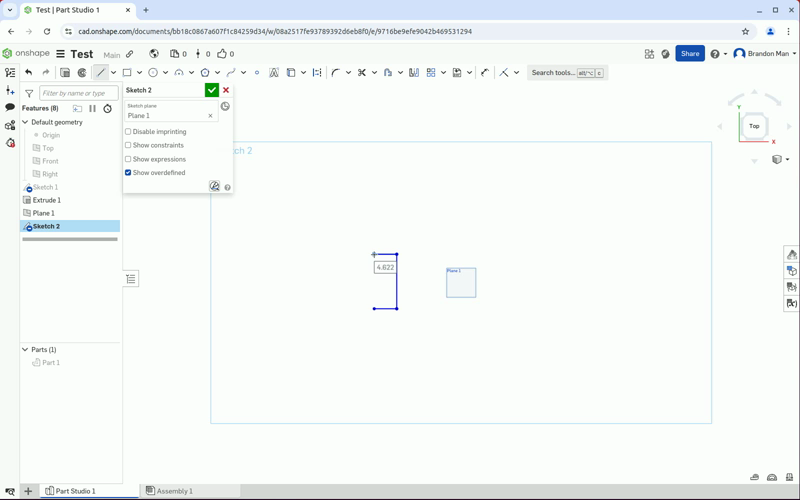
mouse_move(404, 254)
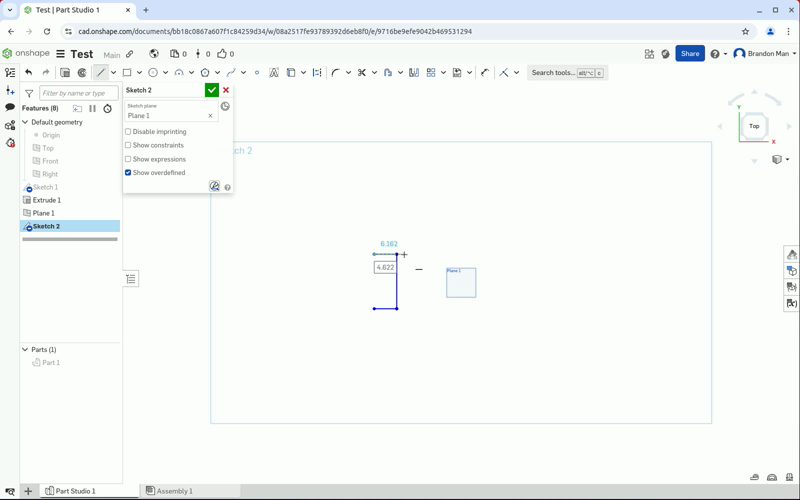
key_down(shift)
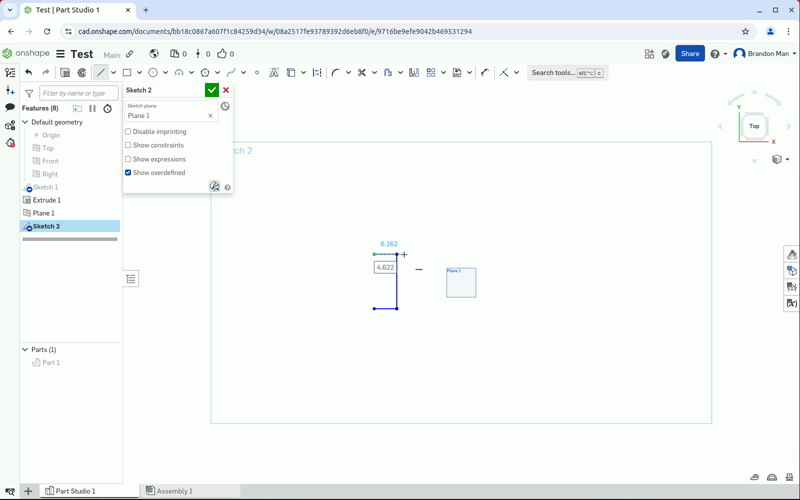
mouse_move(374, 308)
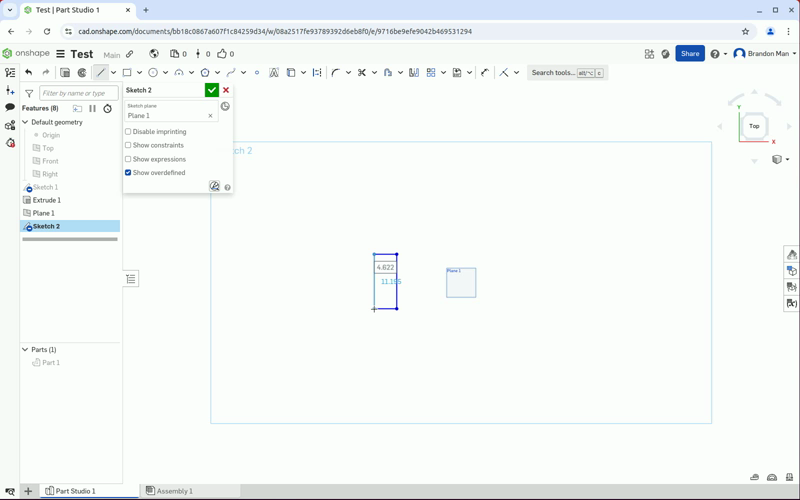
key_up(shift)
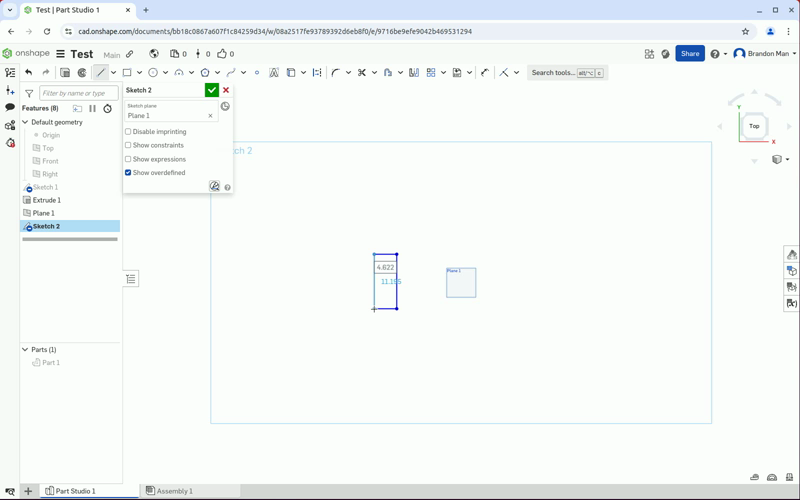
click(374, 308)
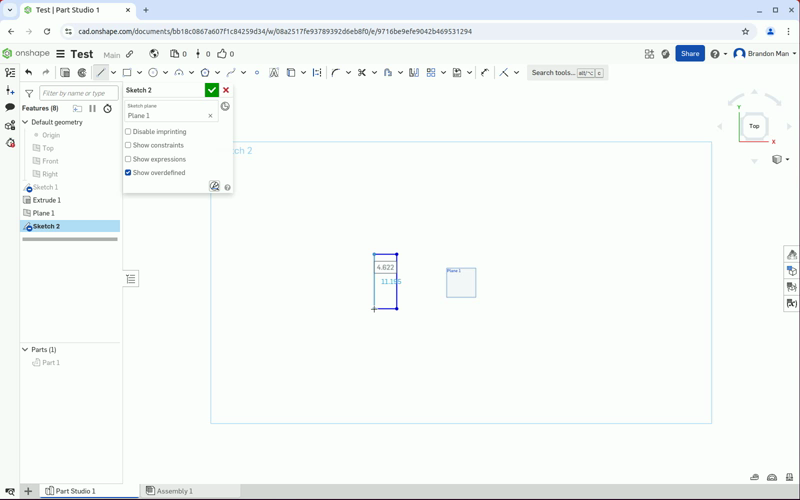
key(esc)
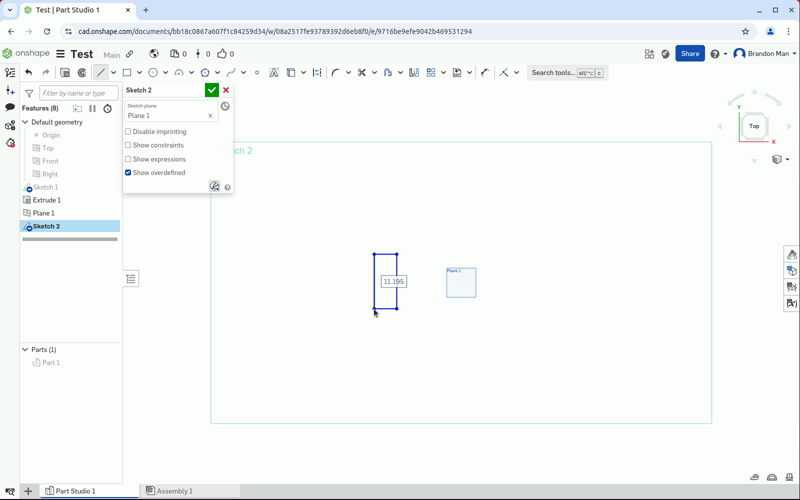
mouse_move(386, 282)
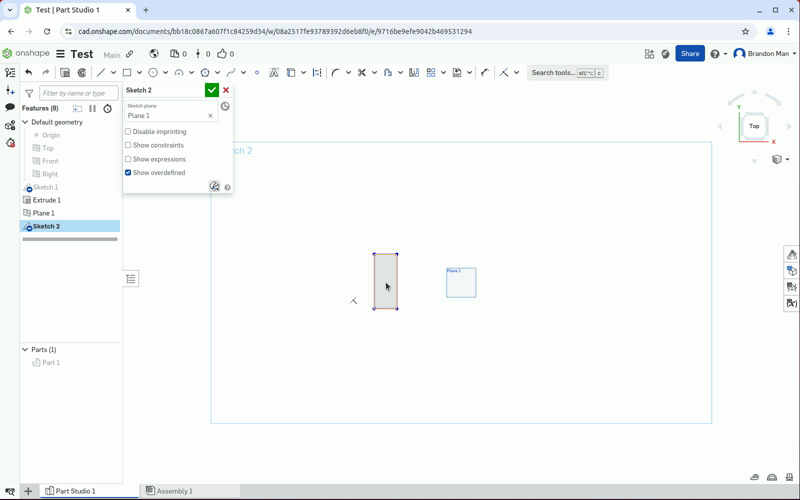
scroll(6)
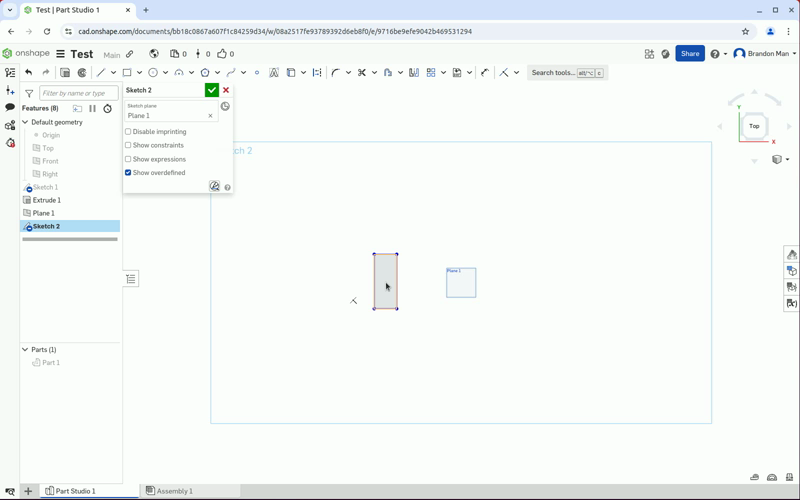
scroll(6)
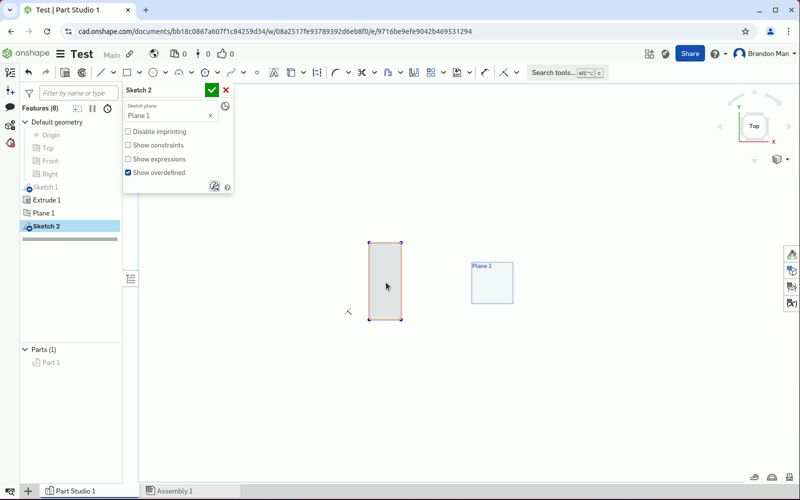
scroll(6)
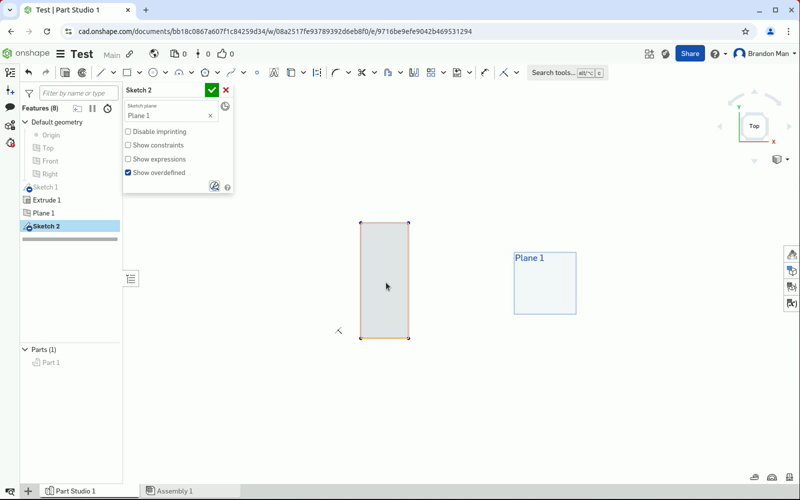
scroll(6)
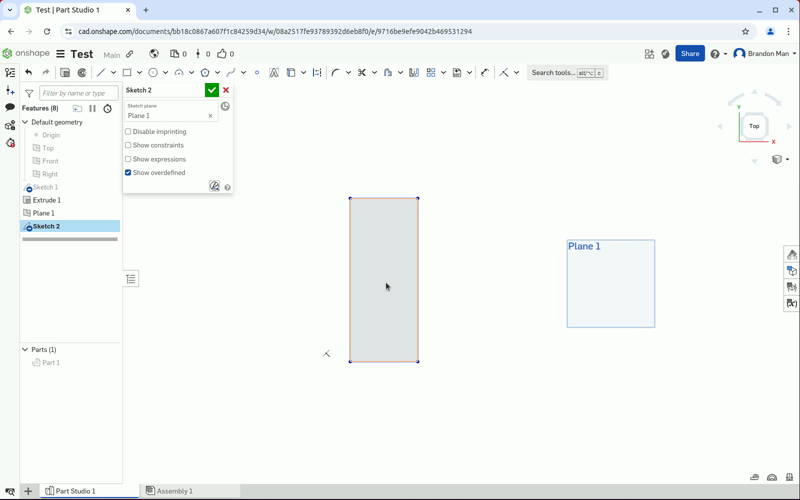
scroll(6)
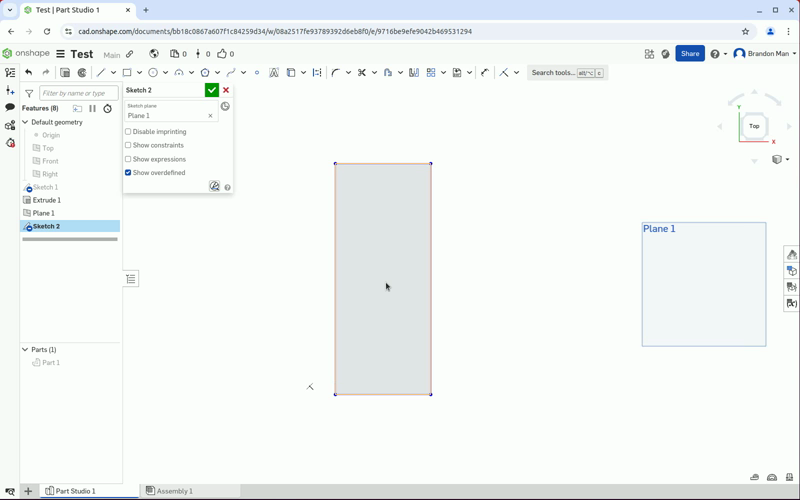
scroll(6)
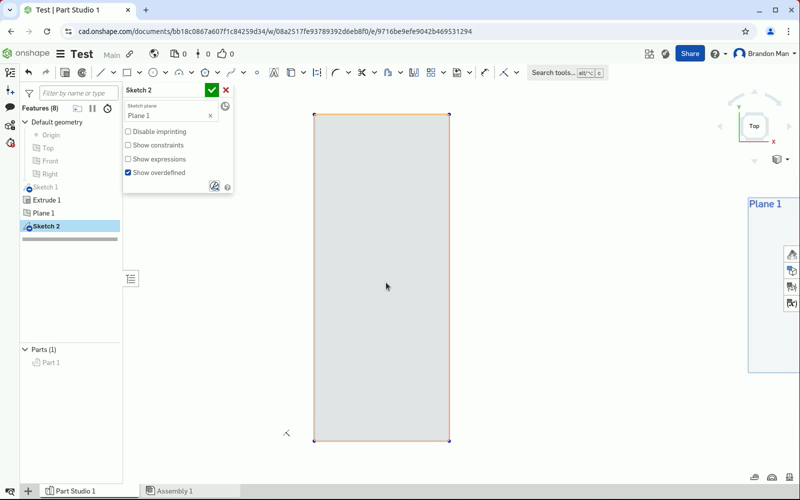
scroll(6)
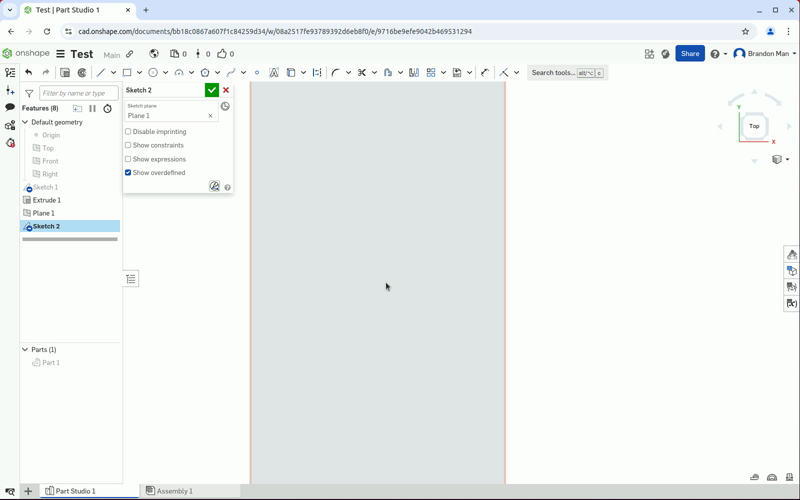
click(386, 282)
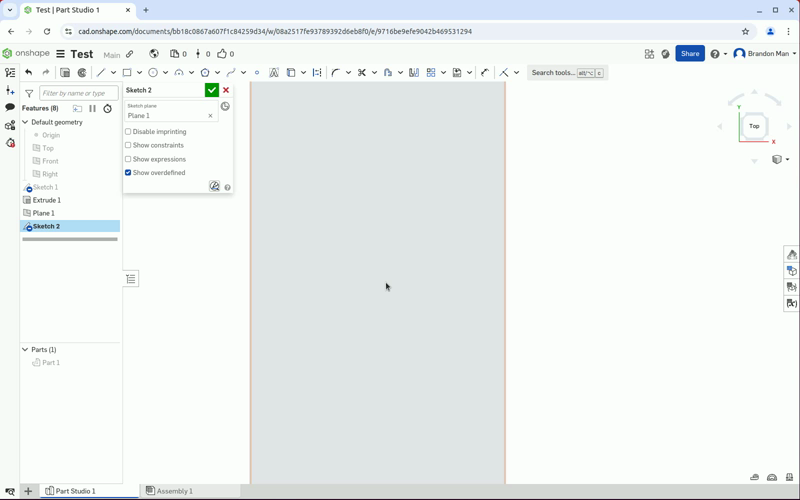
scroll(-6)
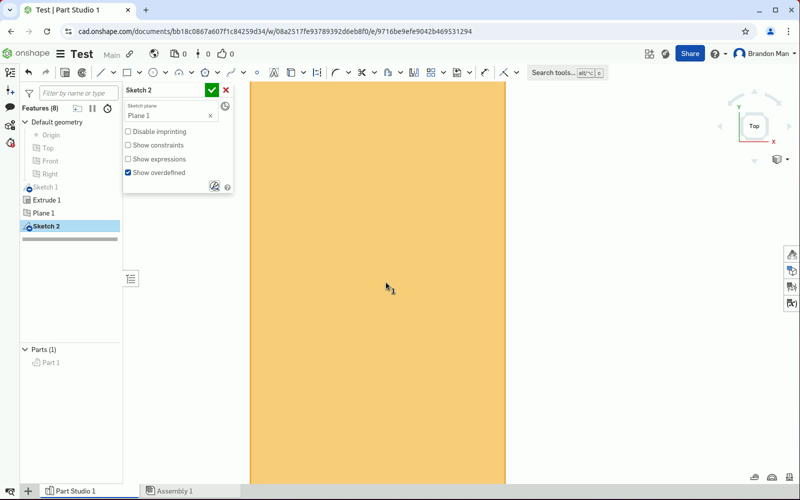
scroll(-6)
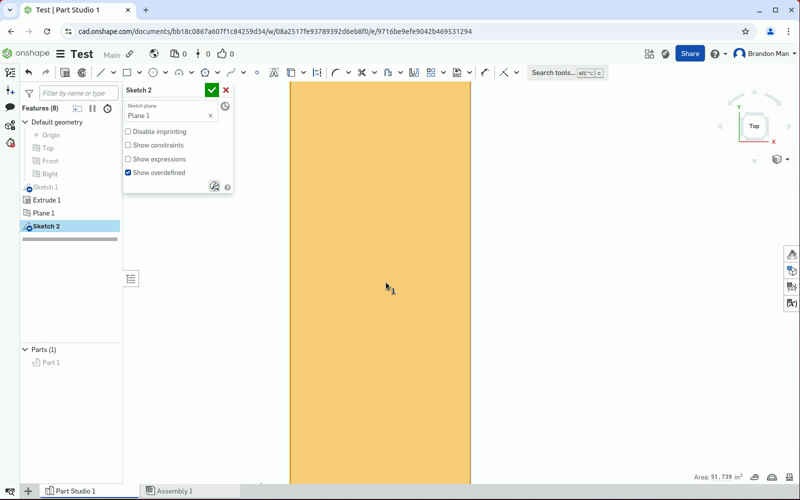
scroll(-6)
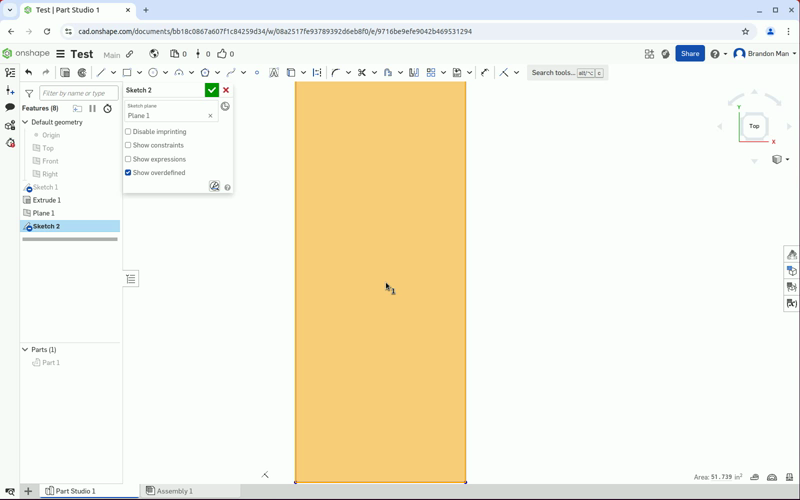
scroll(-6)
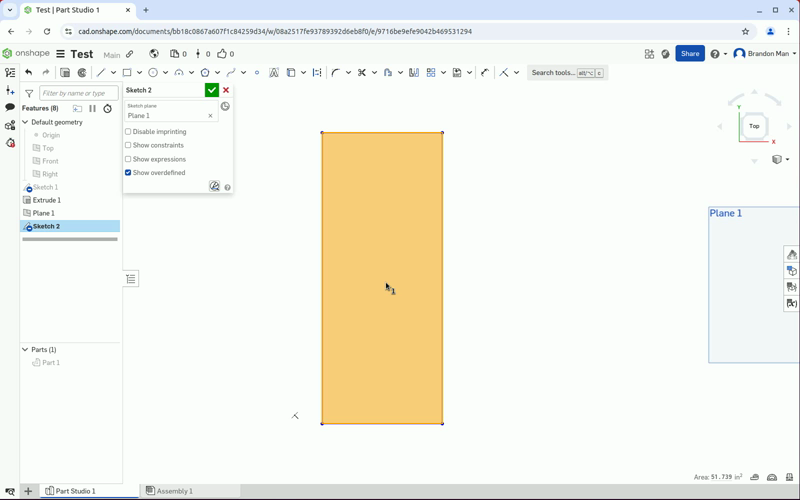
scroll(-6)
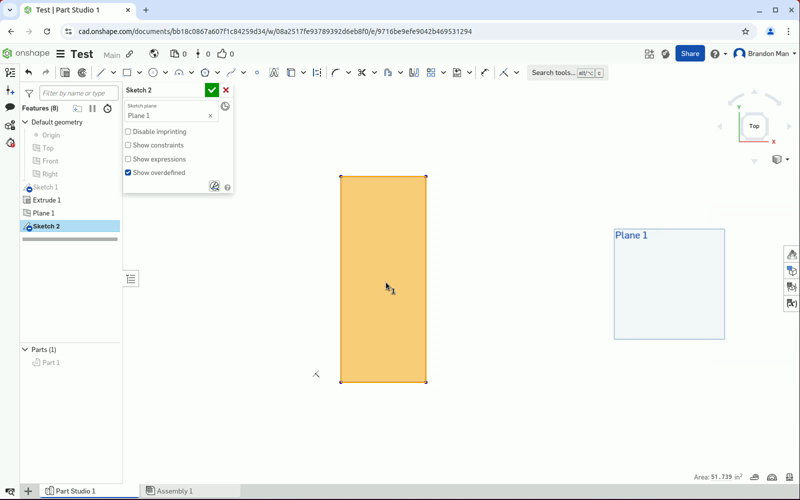
scroll(-6)
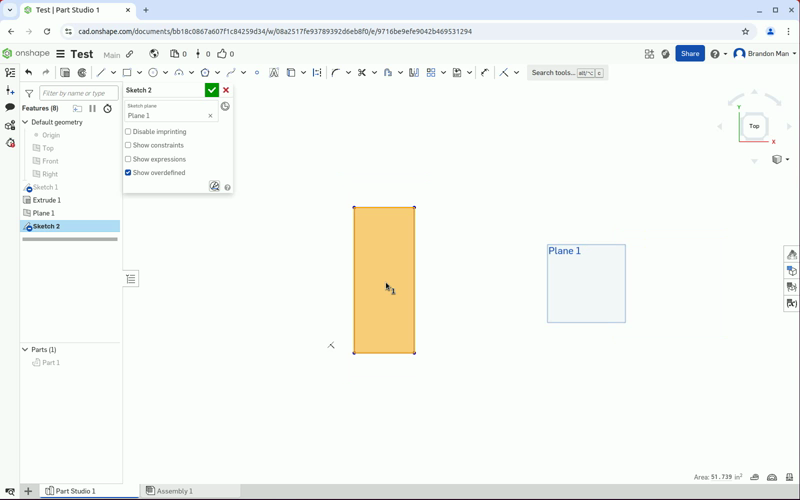
scroll(-6)
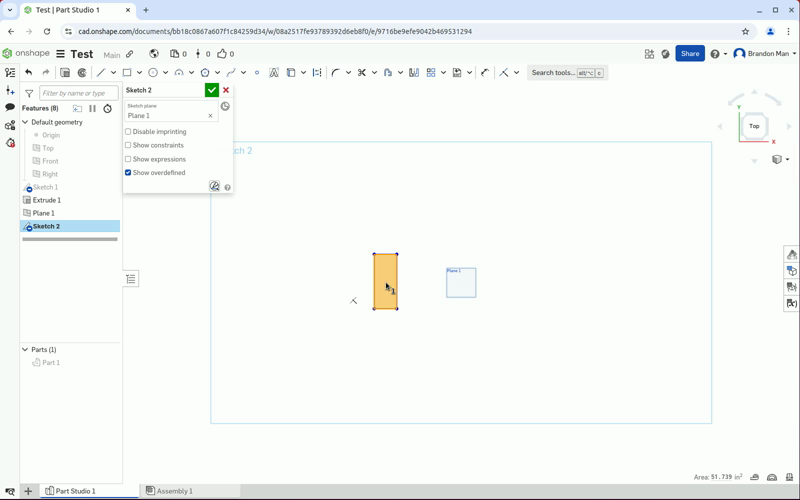
mouse_move(73, 352)
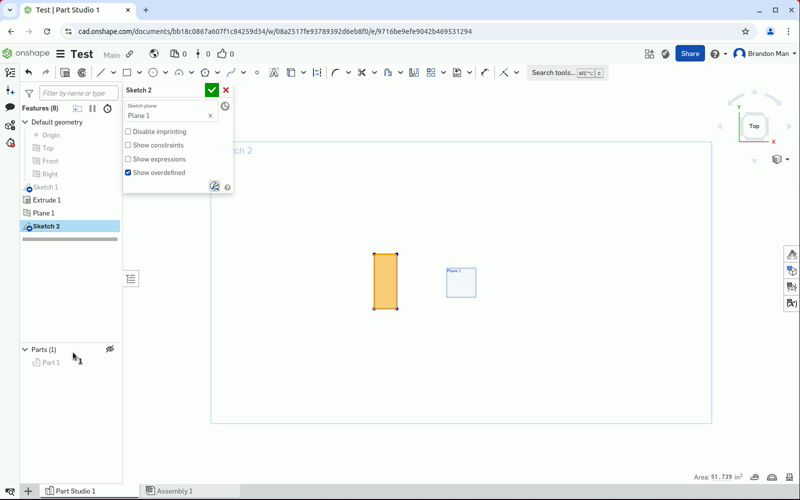
key(shift+y)
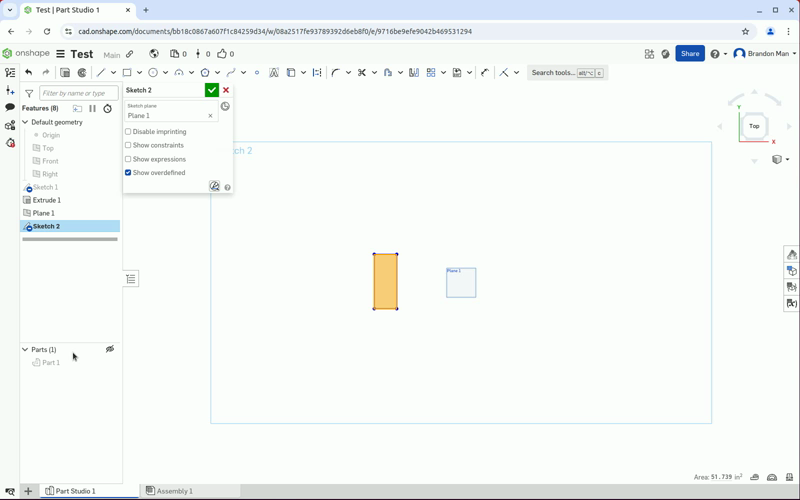
key(shift+e)
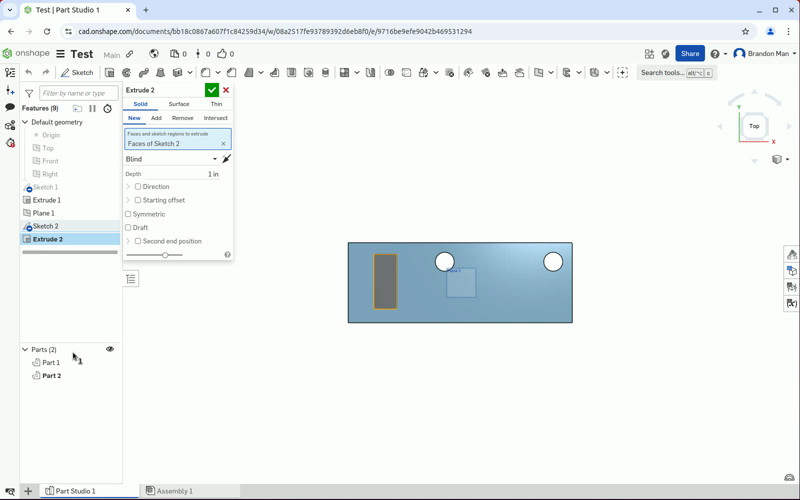
mouse_move(143, 106)
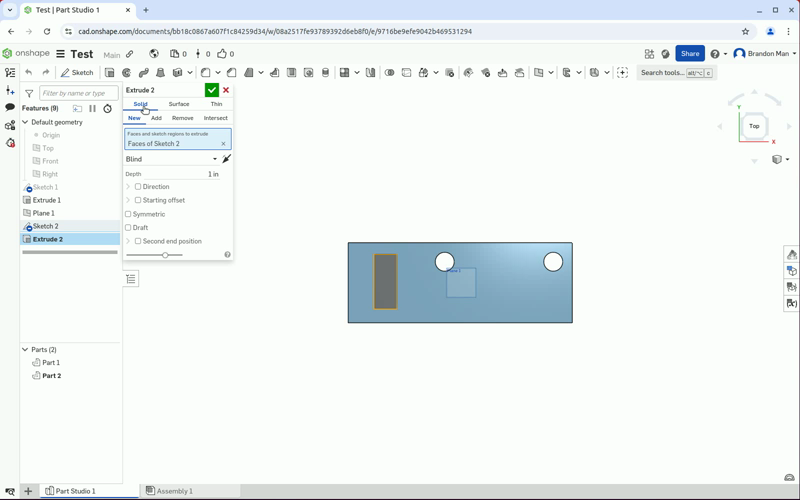
click(143, 106)
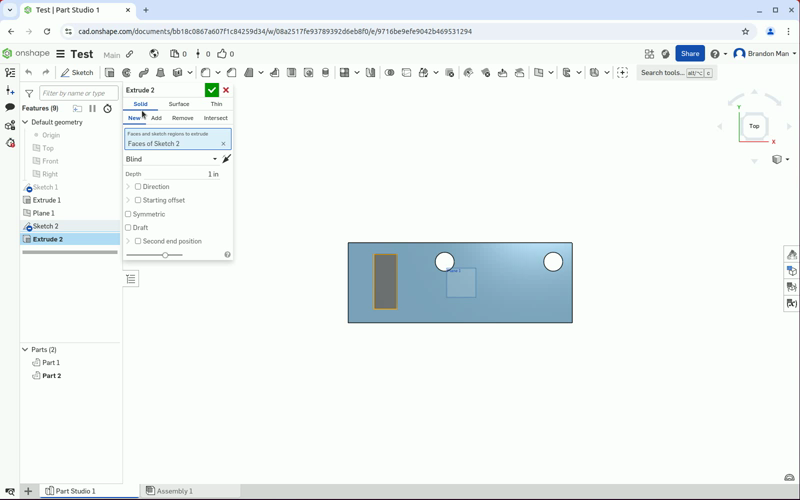
mouse_move(137, 120)
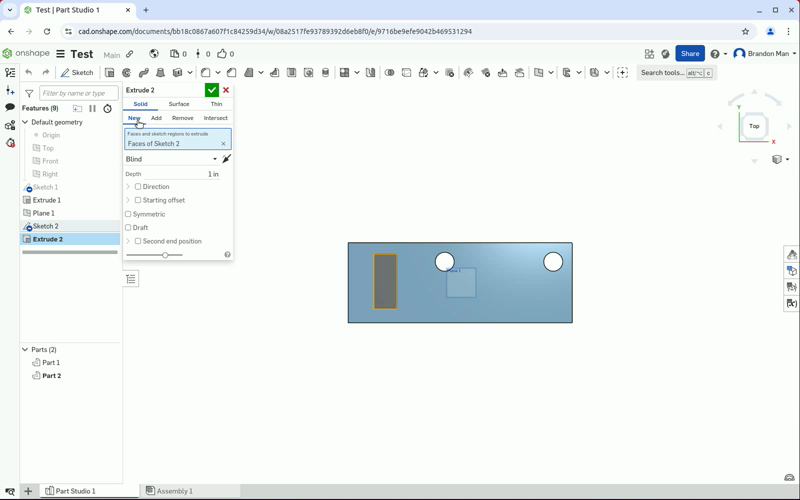
click(137, 120)
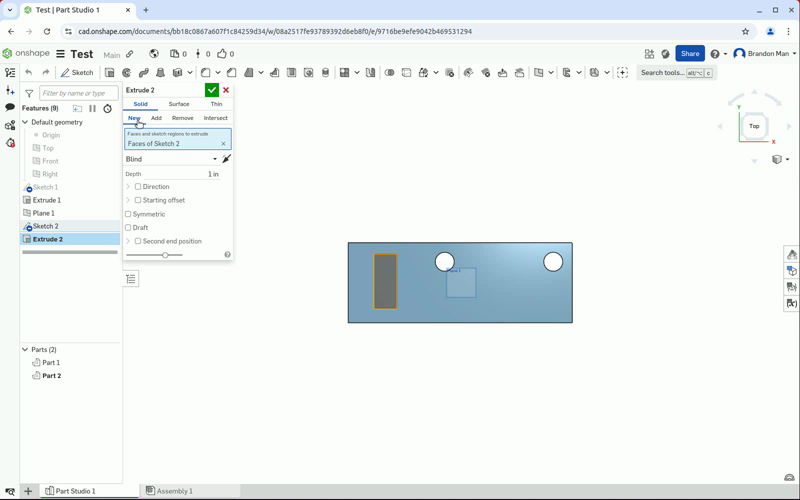
key(tab, 4)
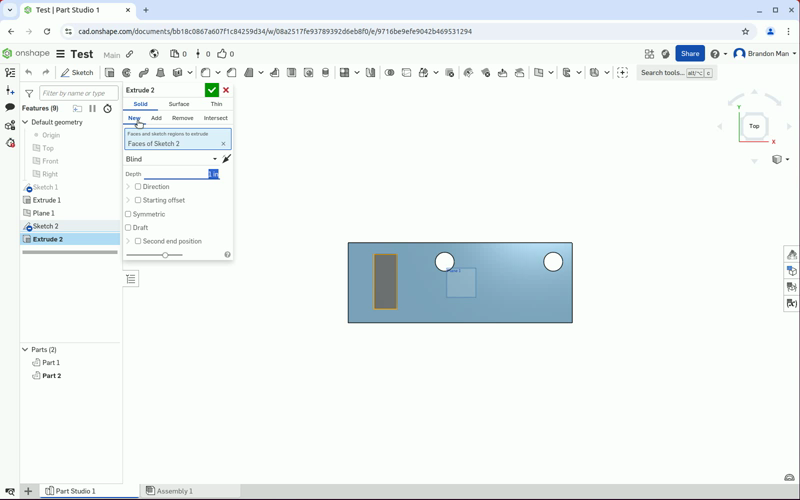
text(3.611)
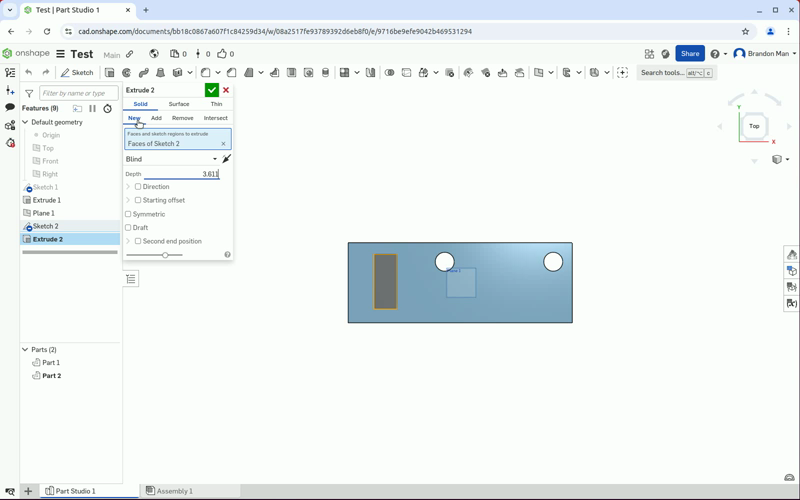
key(enter)
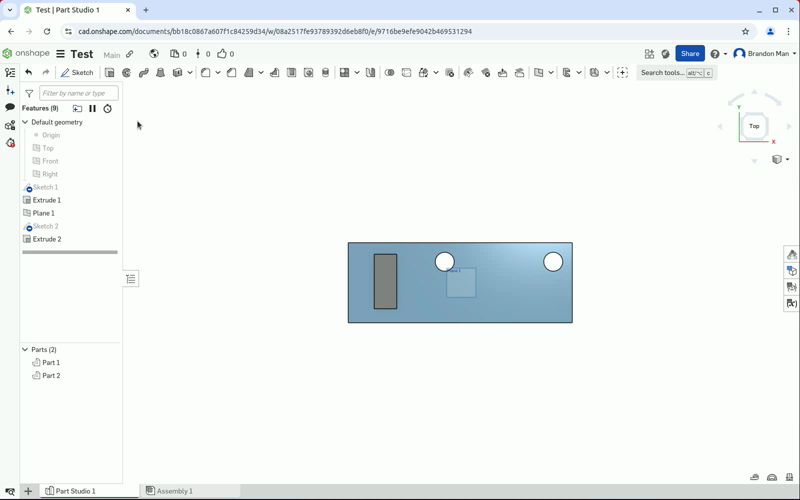
key(shift+h)
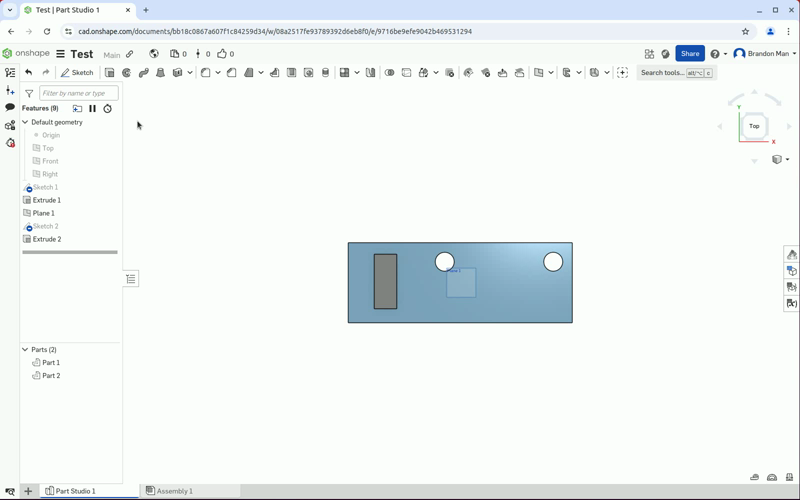
key(shift+h)
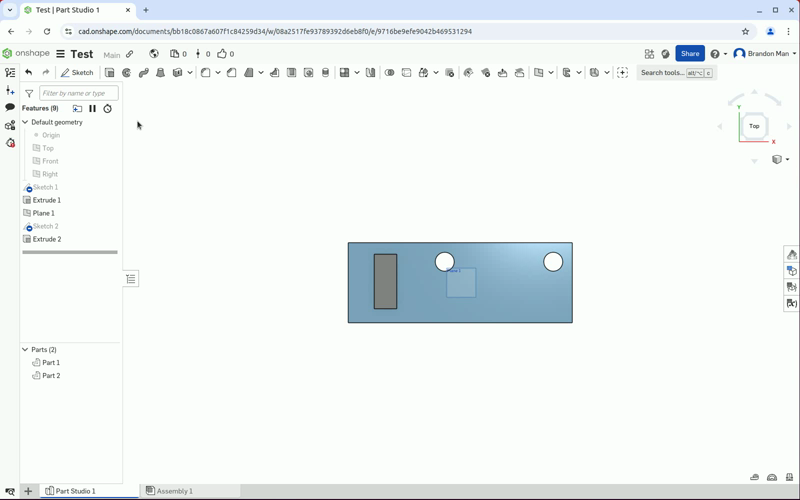
mouse_move(73, 189)
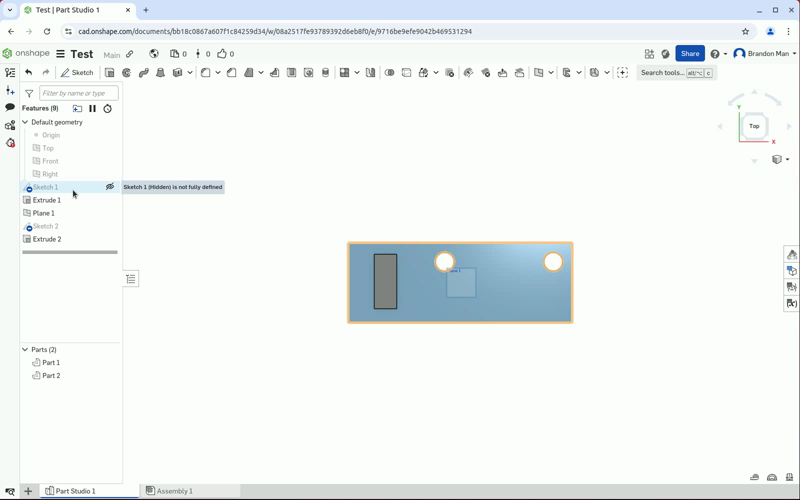
click(73, 189)
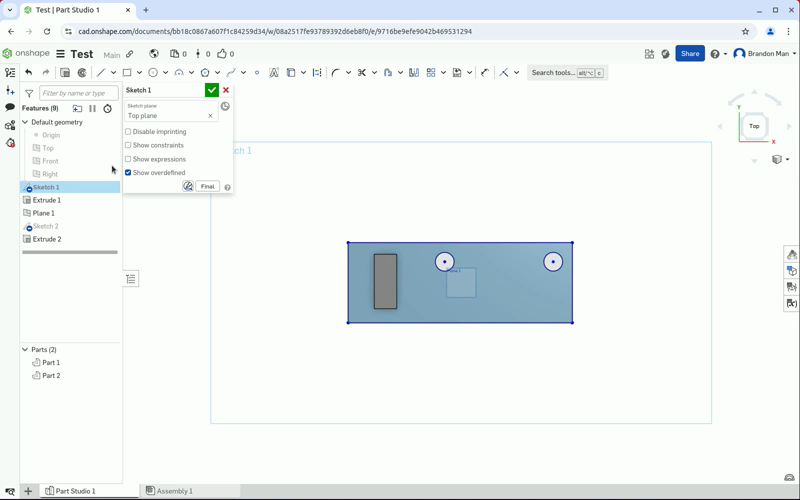
mouse_move(229, 92)
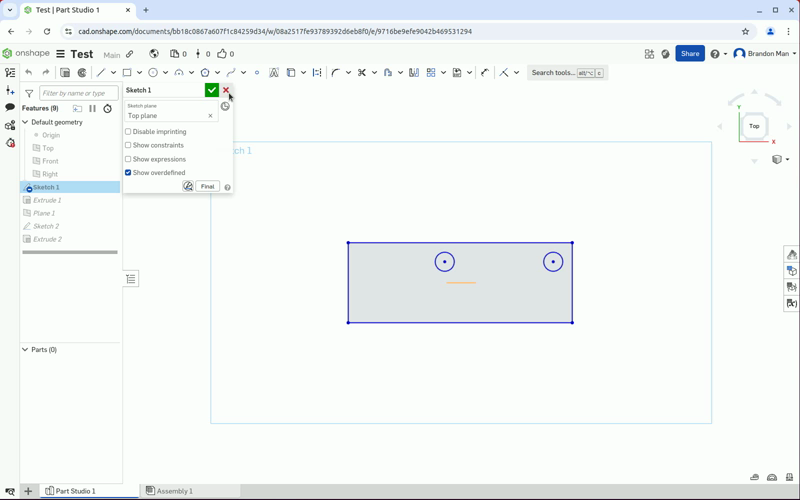
click(229, 92)
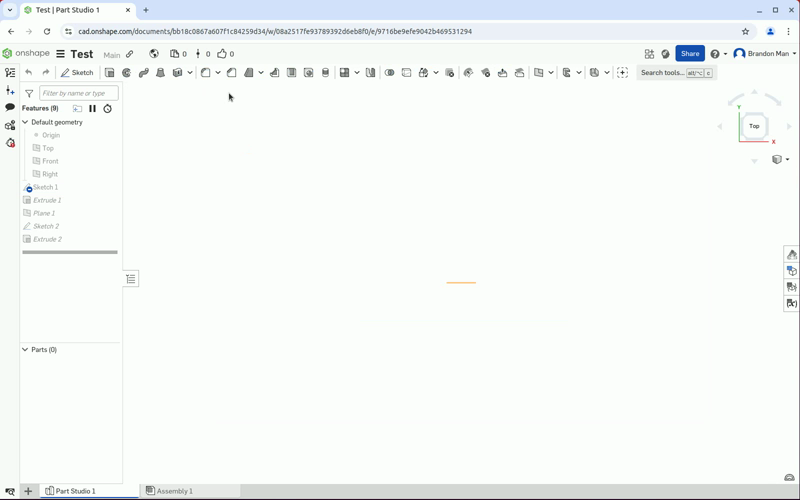
key(shift+s)
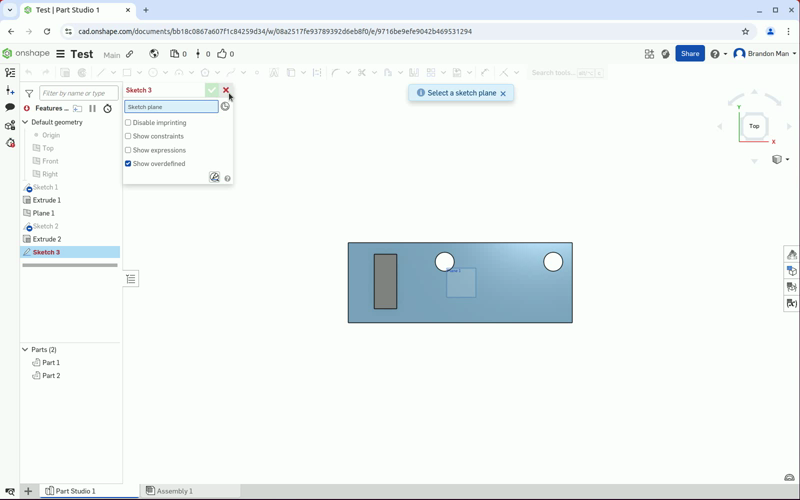
mouse_move(73, 215)
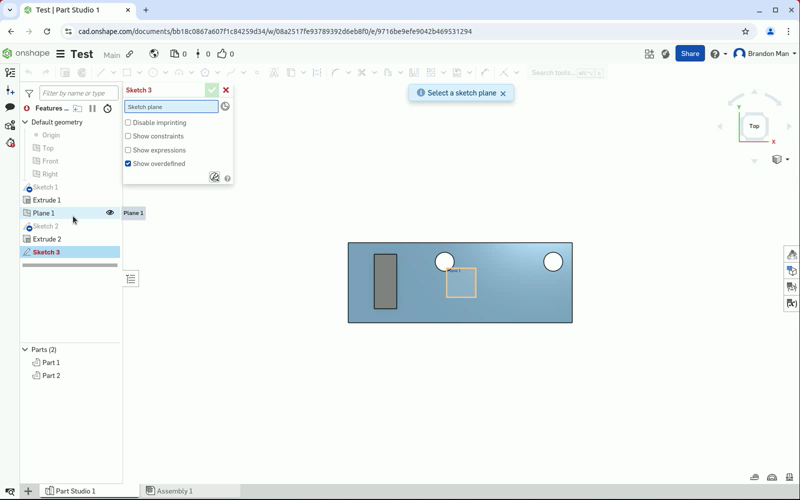
click(73, 215)
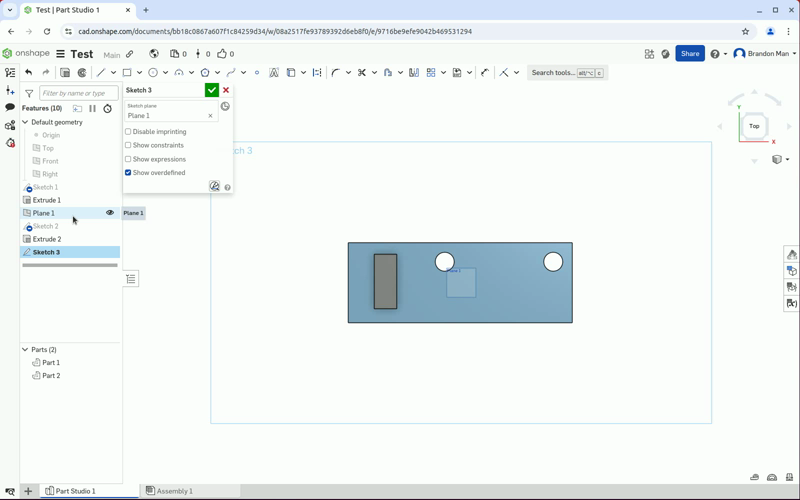
mouse_move(73, 352)
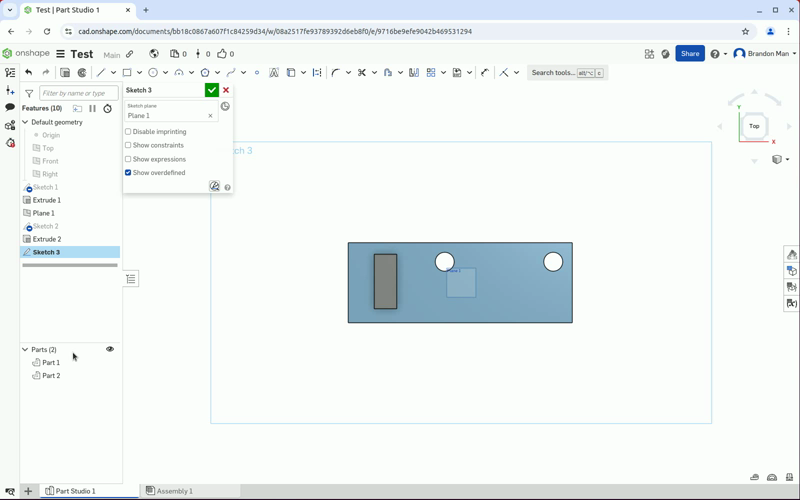
key(y)
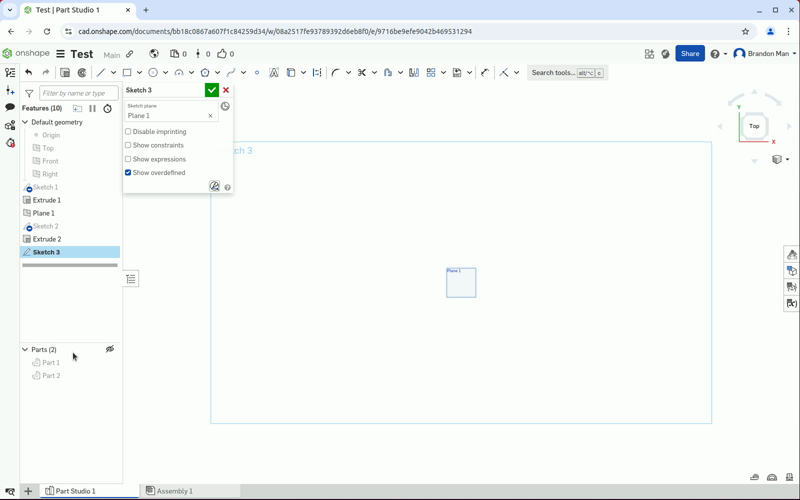
key(l)
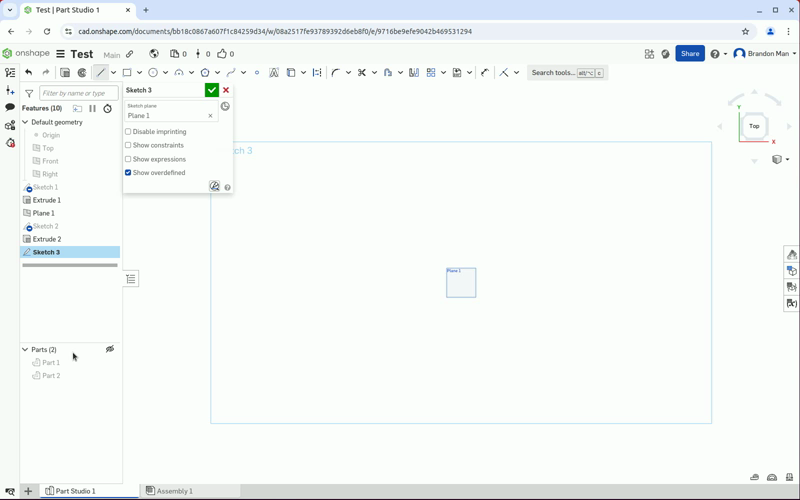
key_down(shift)
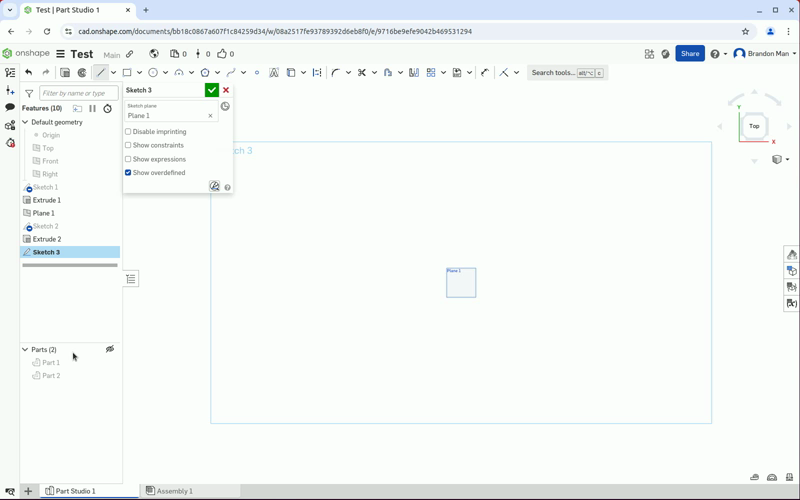
mouse_move(460, 282)
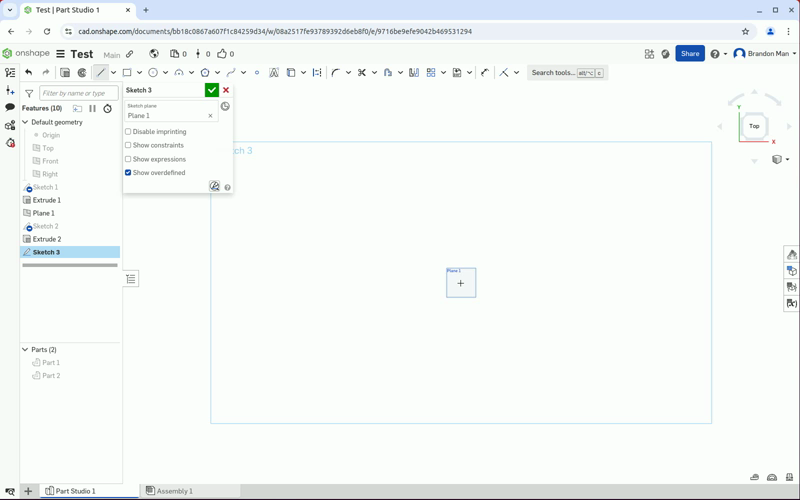
click(460, 282)
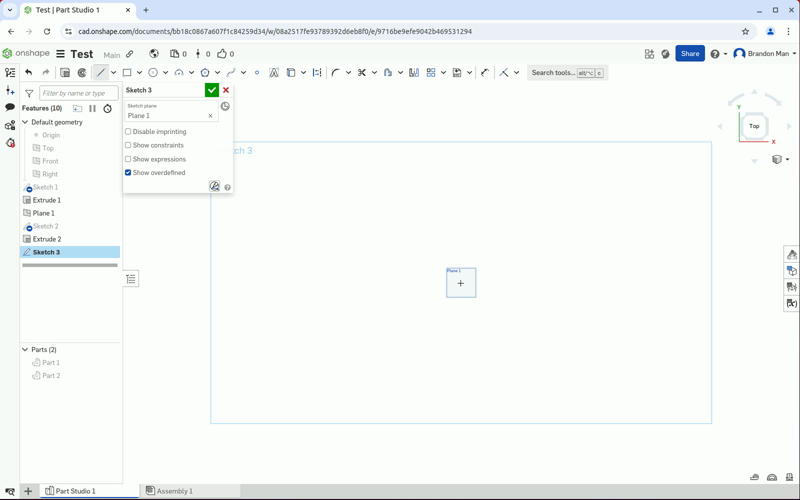
key_up(shift)
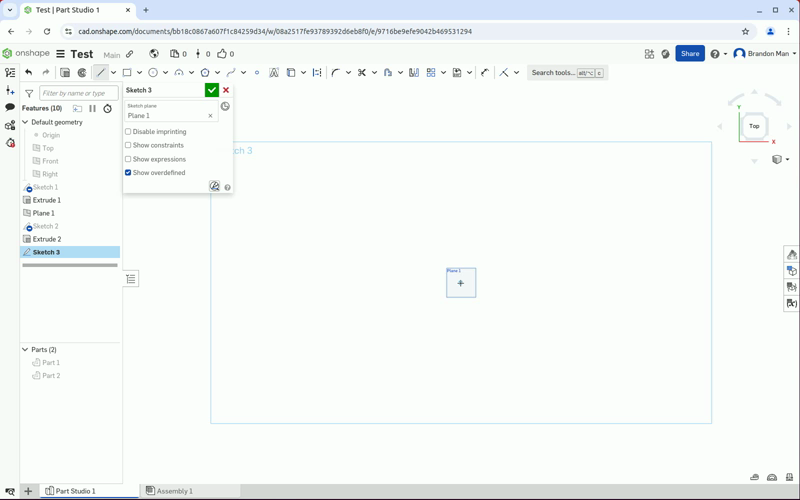
key_down(shift)
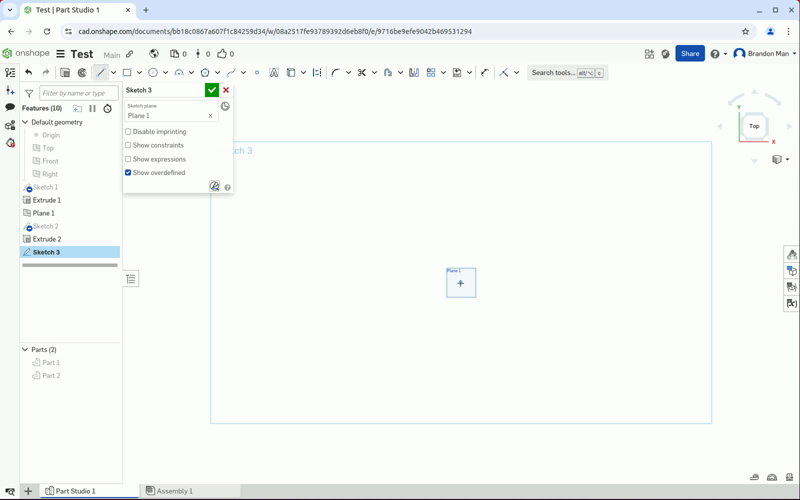
mouse_move(534, 282)
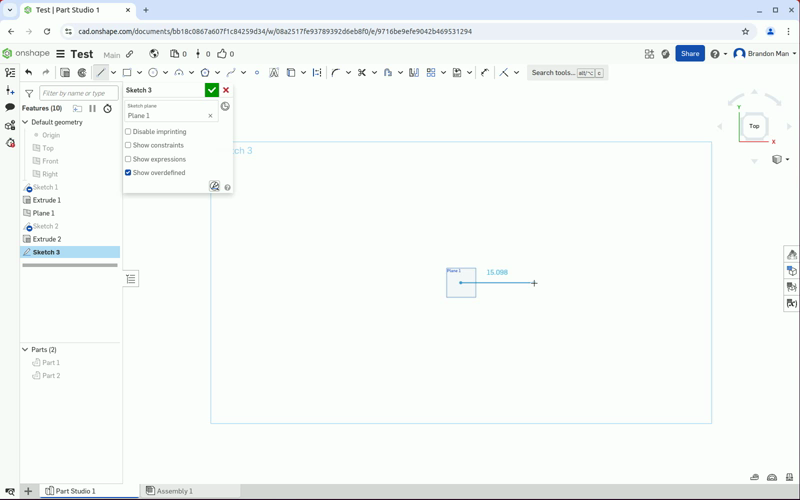
click(534, 282)
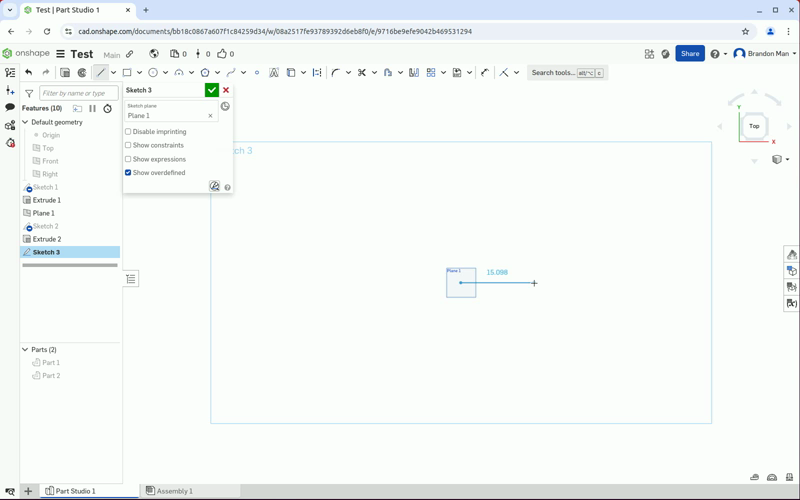
key_up(shift)
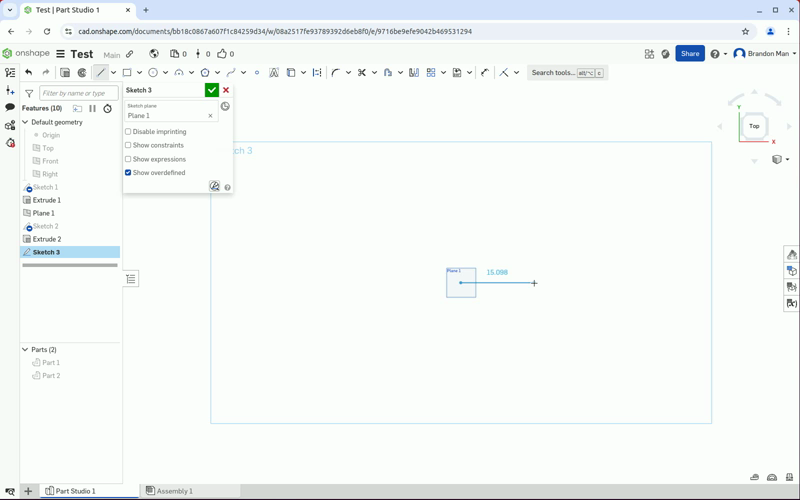
key_down(shift)
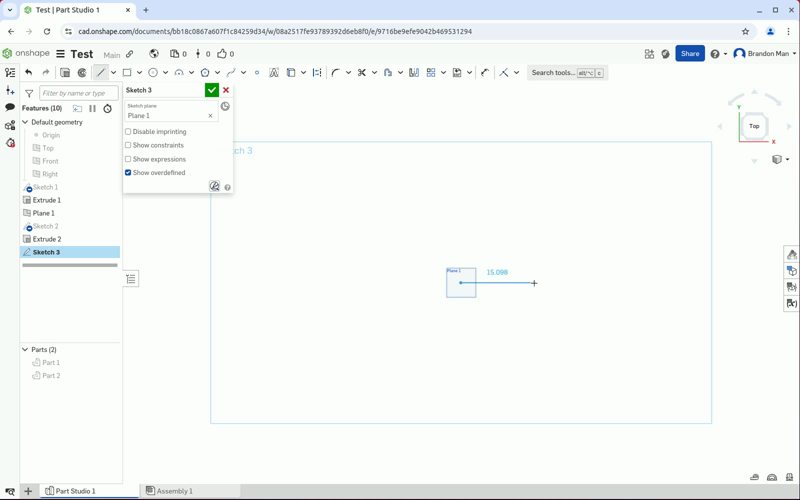
mouse_move(564, 282)
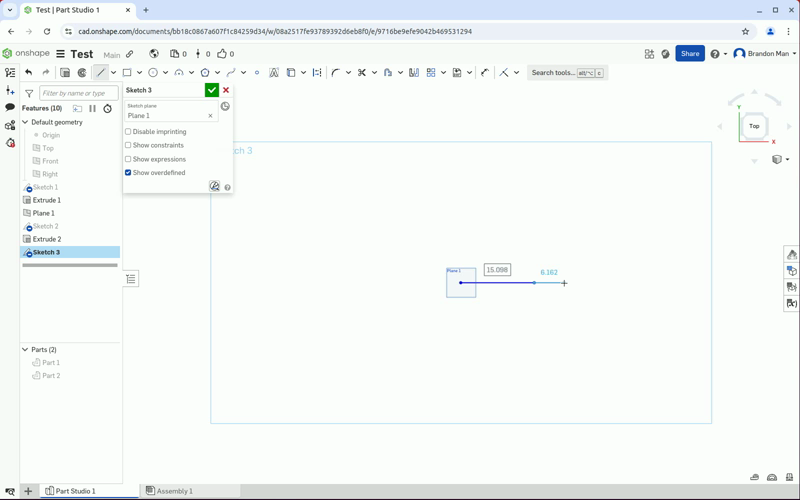
mouse_move(534, 246)
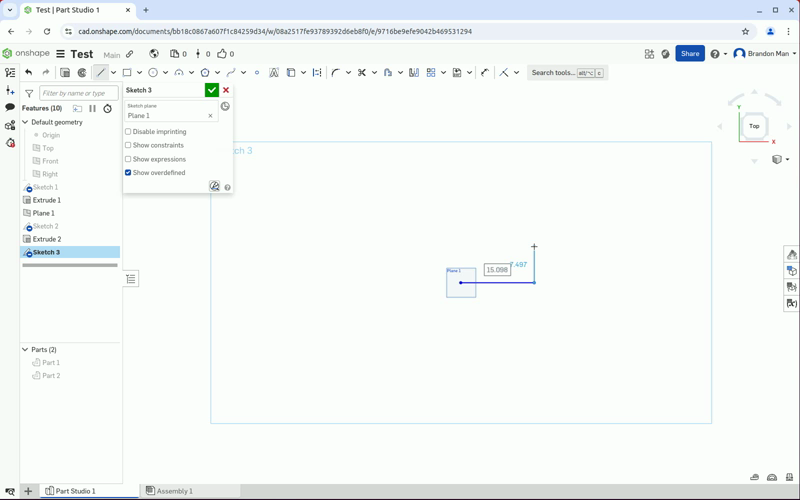
click(534, 246)
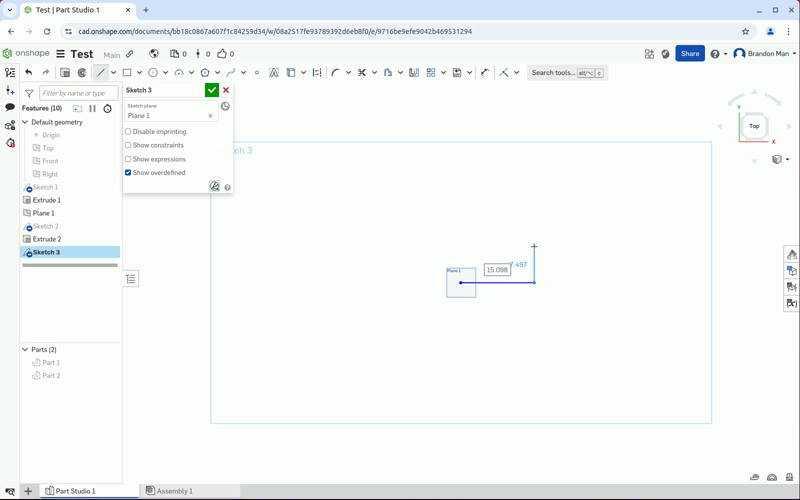
key_up(shift)
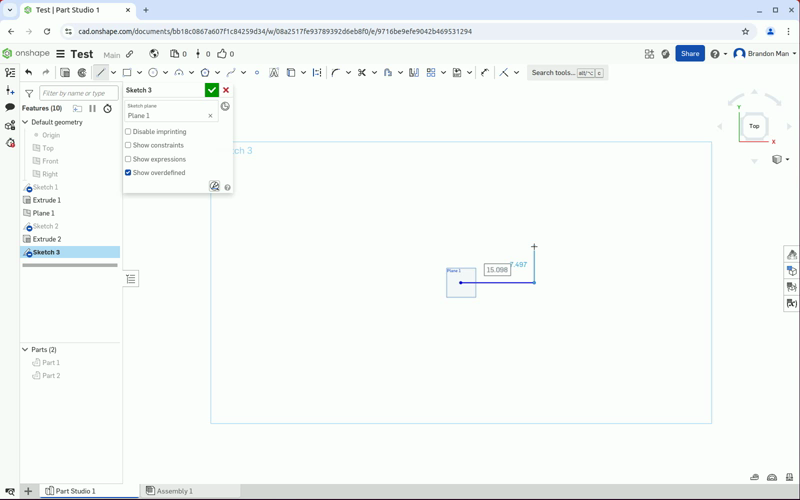
key_down(shift)
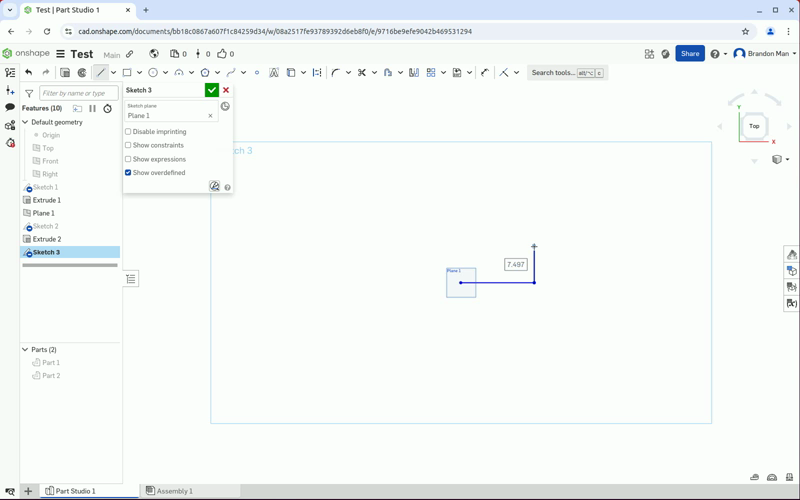
mouse_move(460, 246)
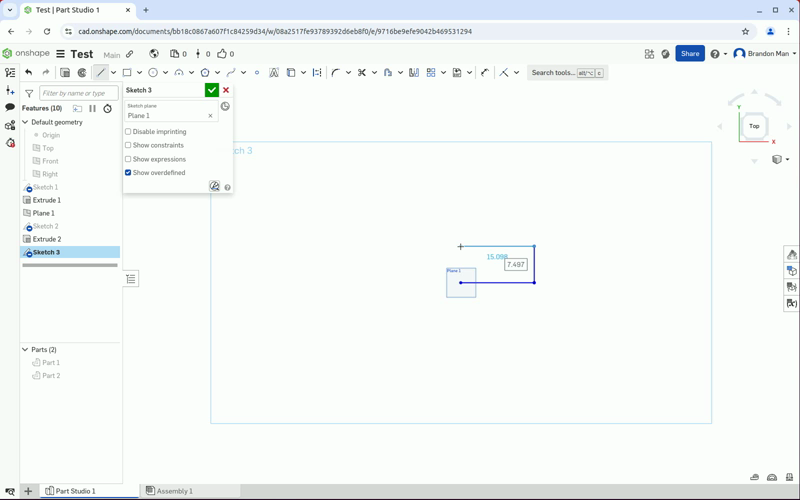
click(460, 246)
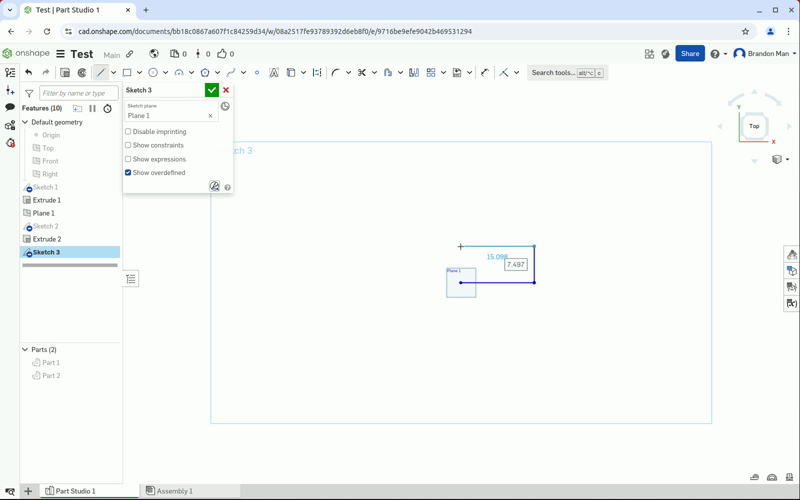
key_up(shift)
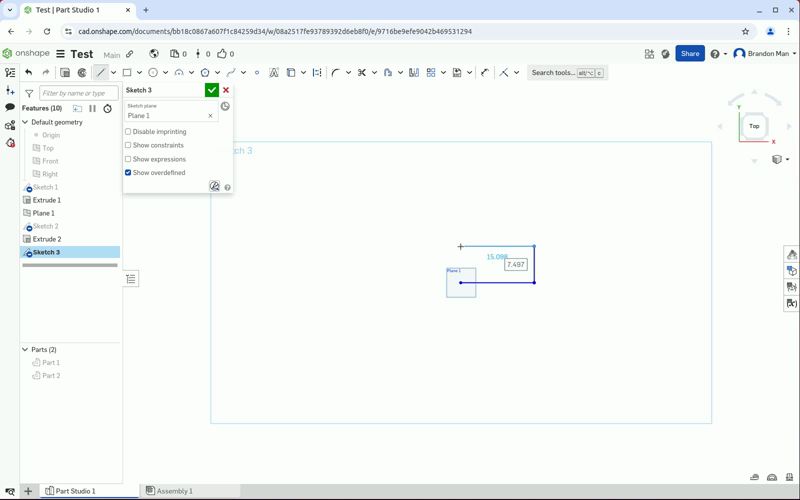
mouse_move(490, 246)
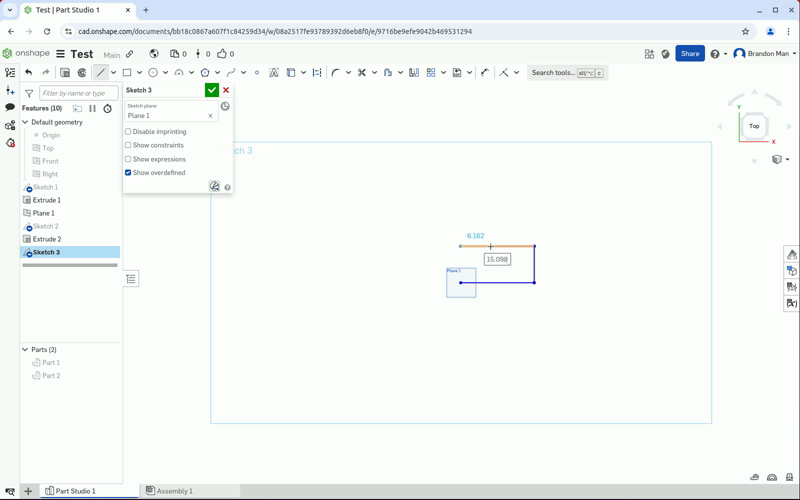
key_down(shift)
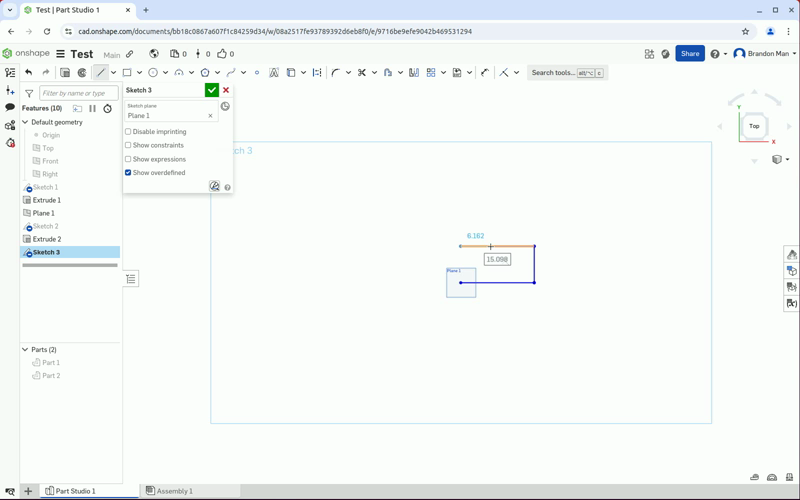
mouse_move(460, 282)
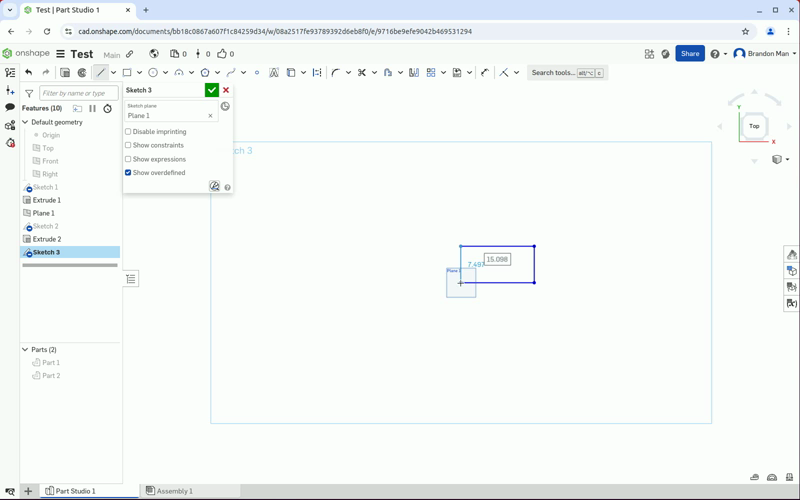
key_up(shift)
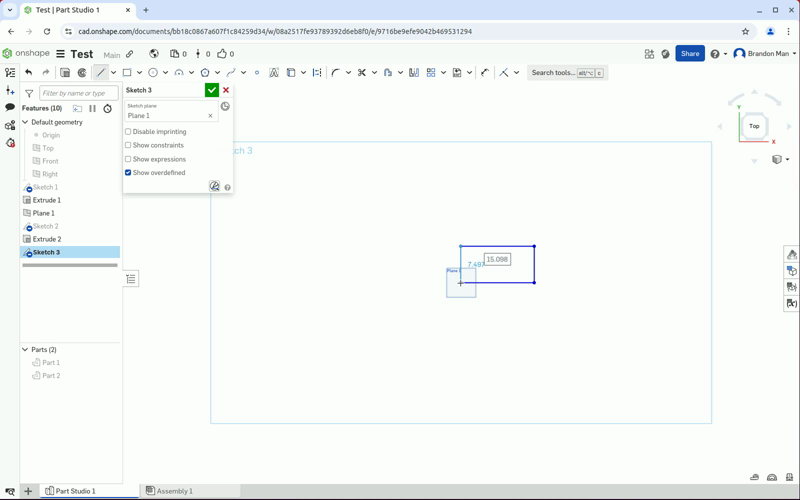
click(460, 282)
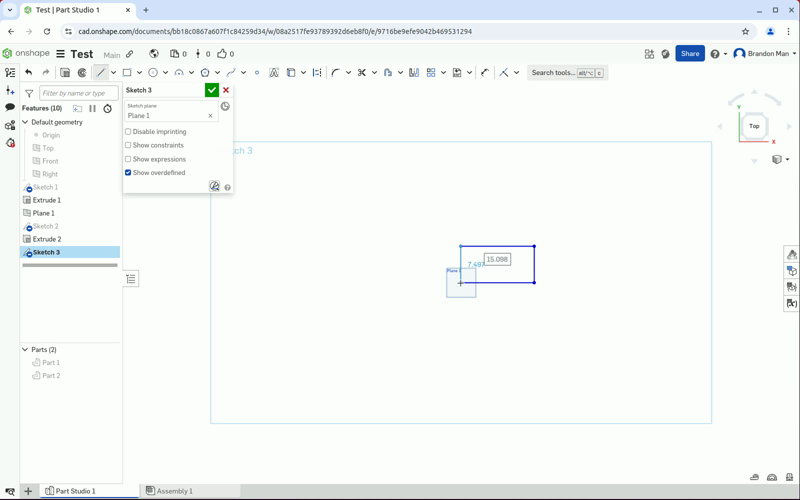
key(esc)
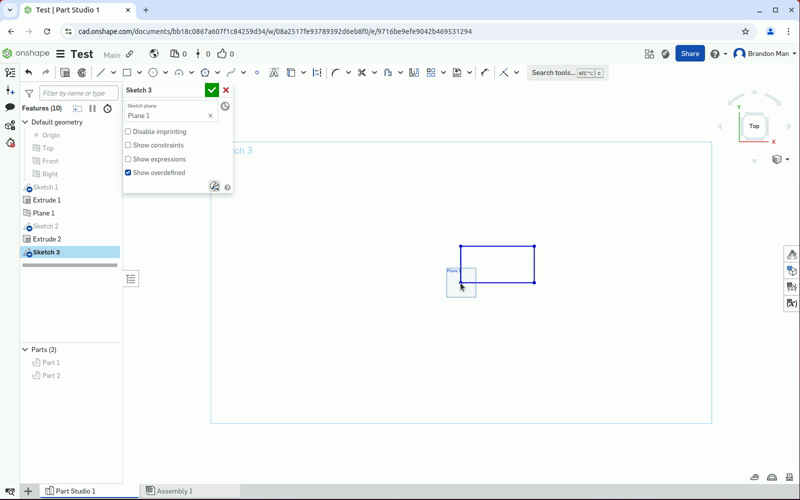
mouse_move(500, 260)
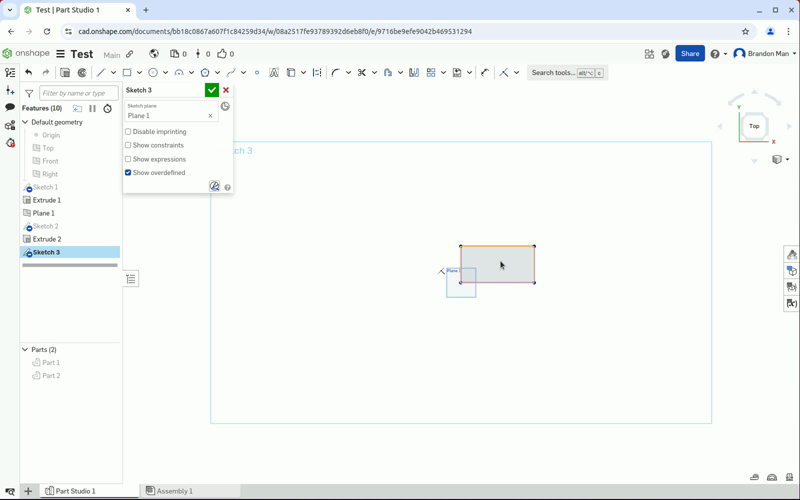
click(500, 260)
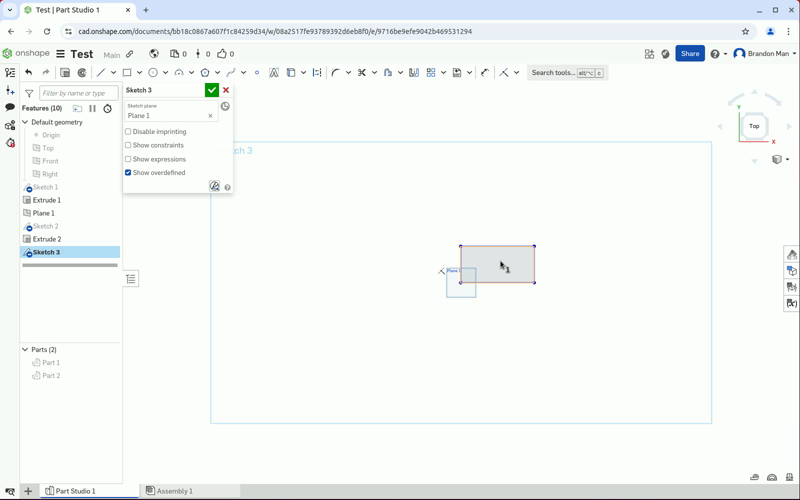
mouse_move(73, 352)
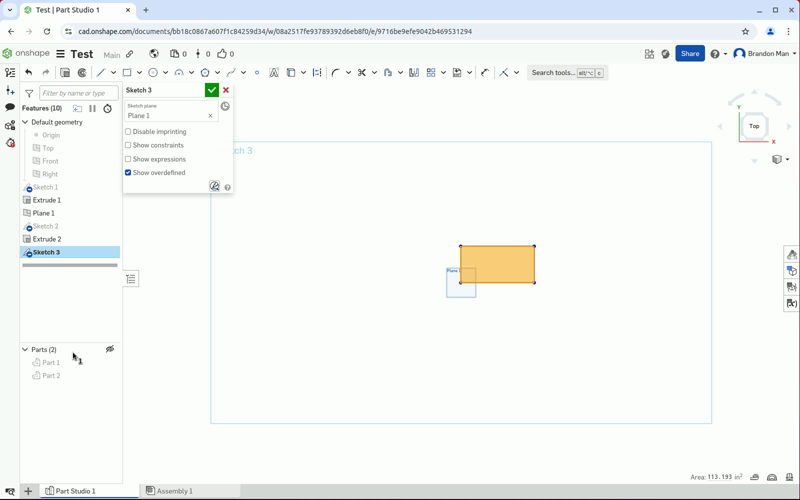
key(shift+y)
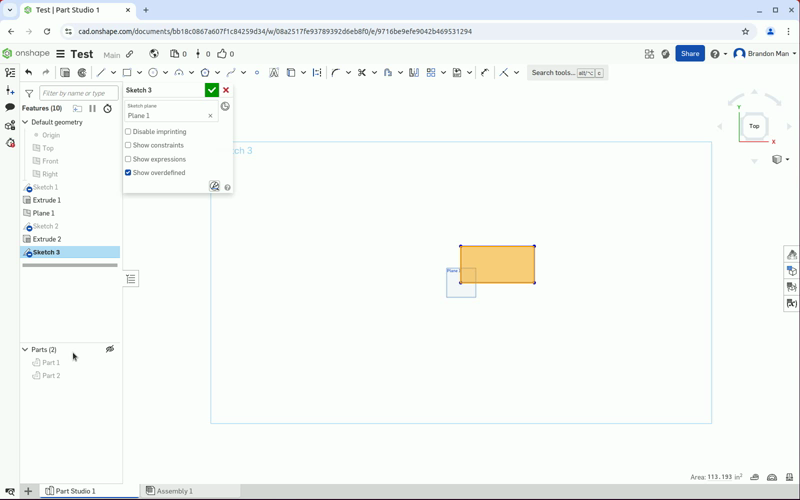
key(shift+e)
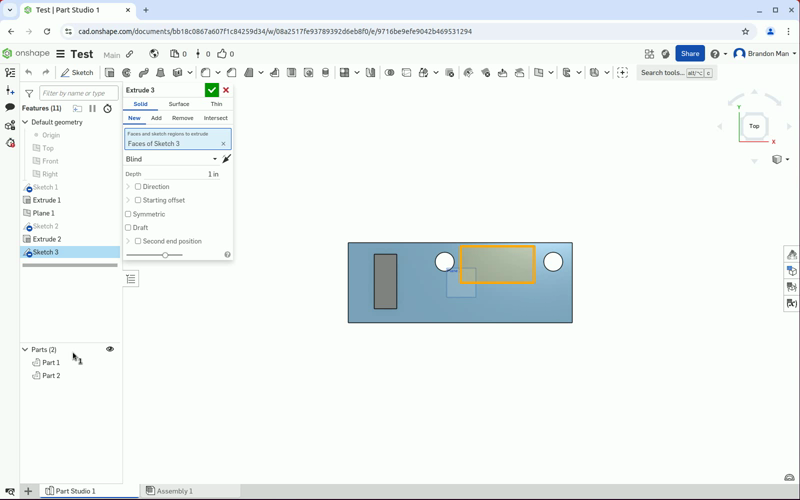
mouse_move(143, 106)
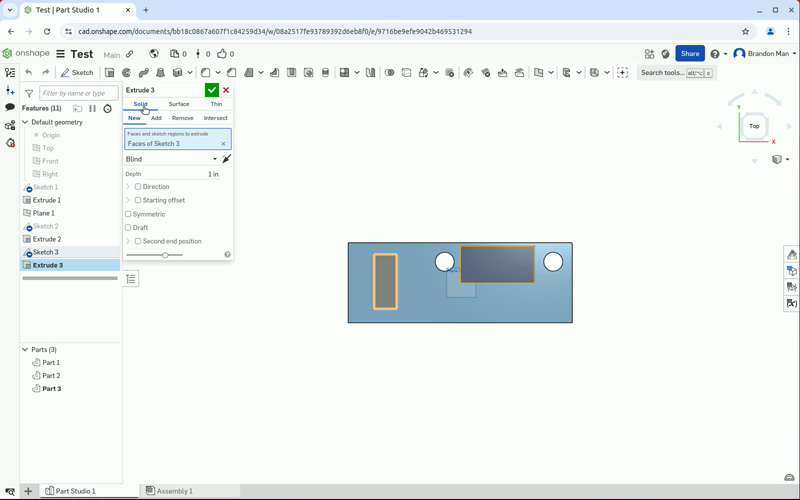
click(143, 106)
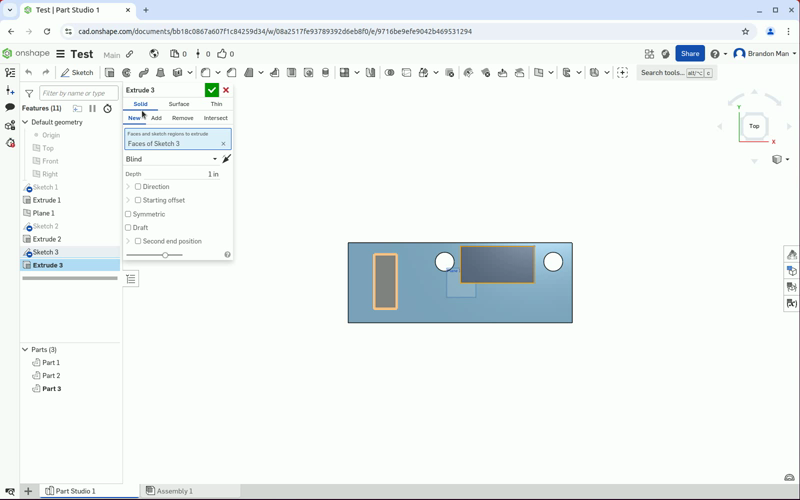
mouse_move(137, 120)
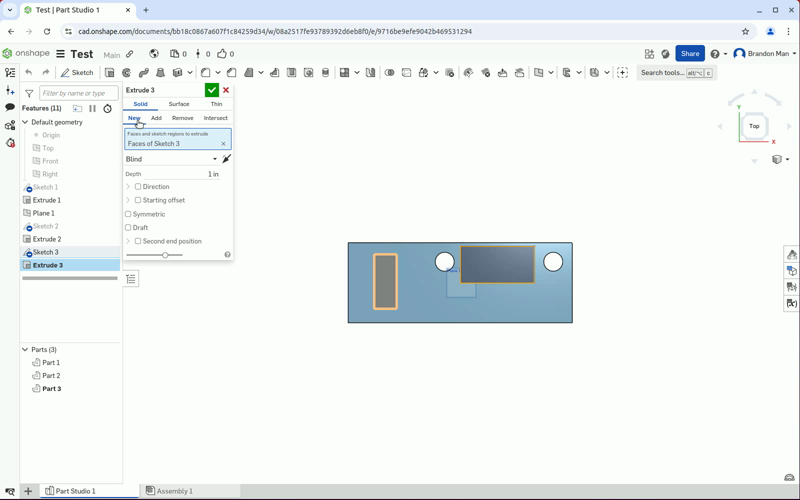
click(137, 120)
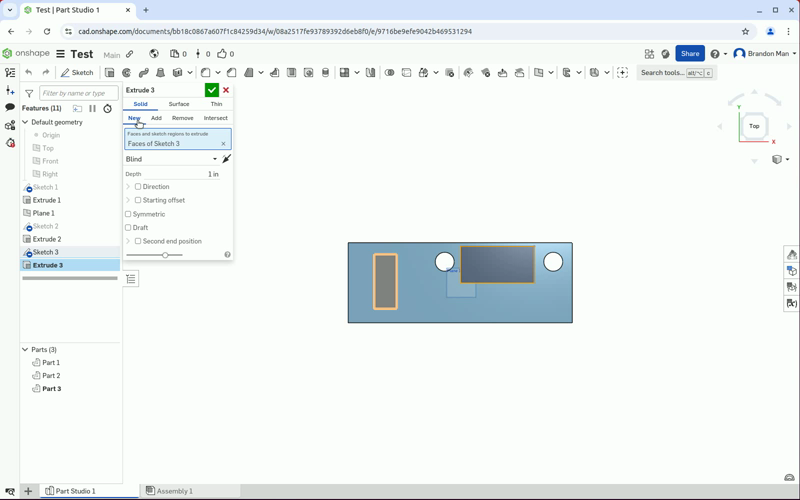
key(tab, 4)
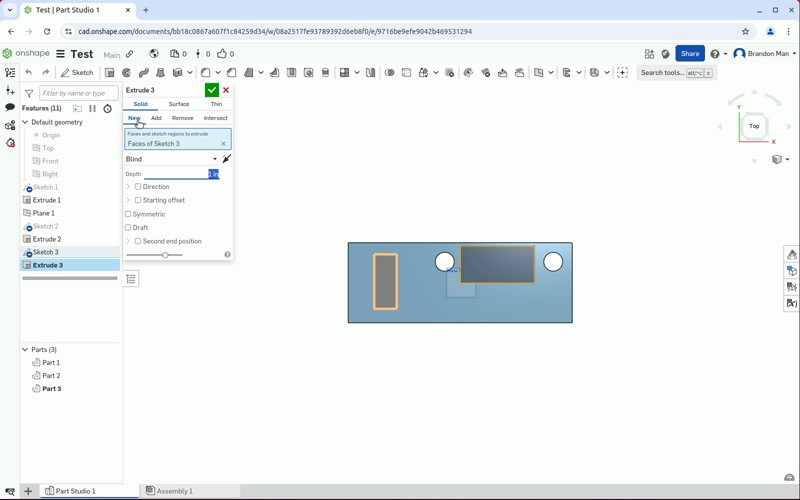
text(3.611)
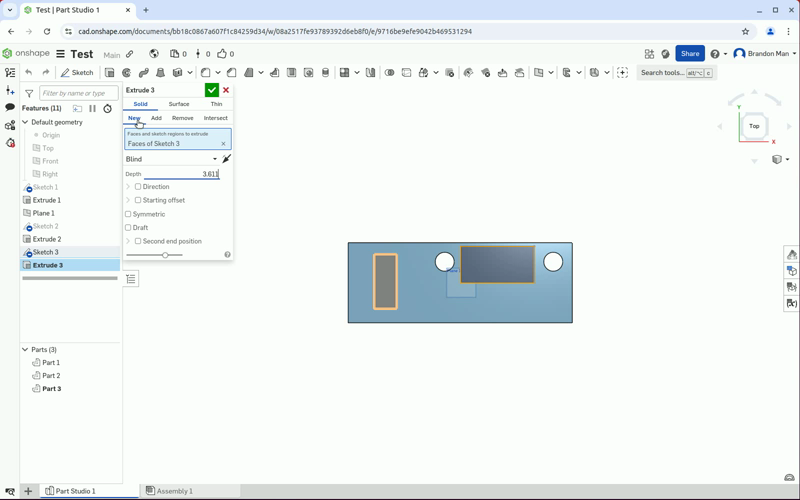
key(enter)
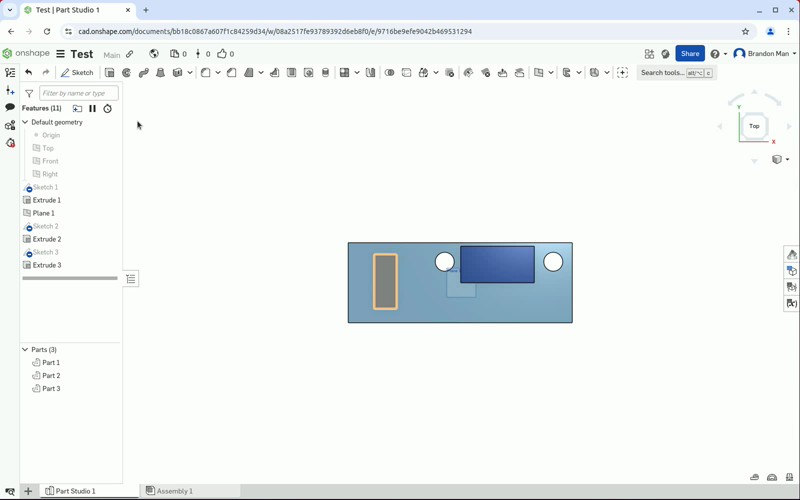
key(shift+h)
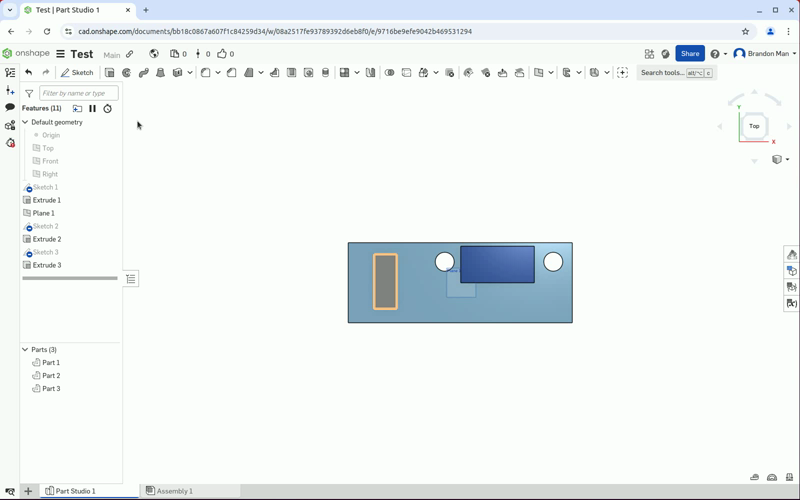
key(shift+h)
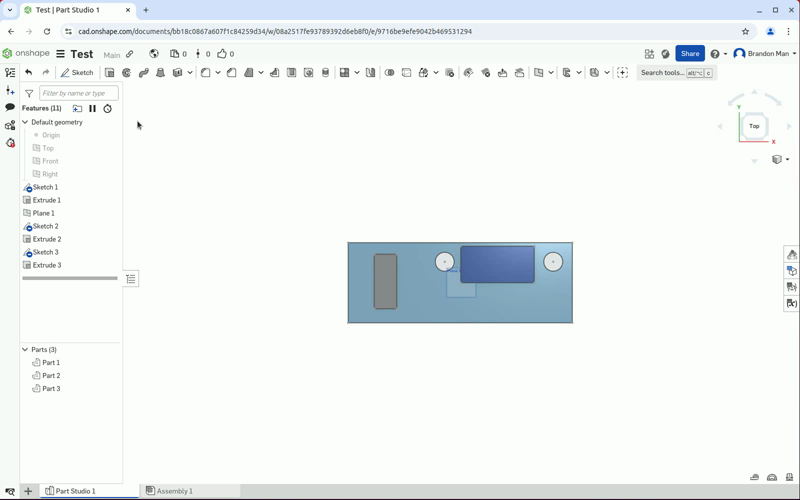
key(shift+7)
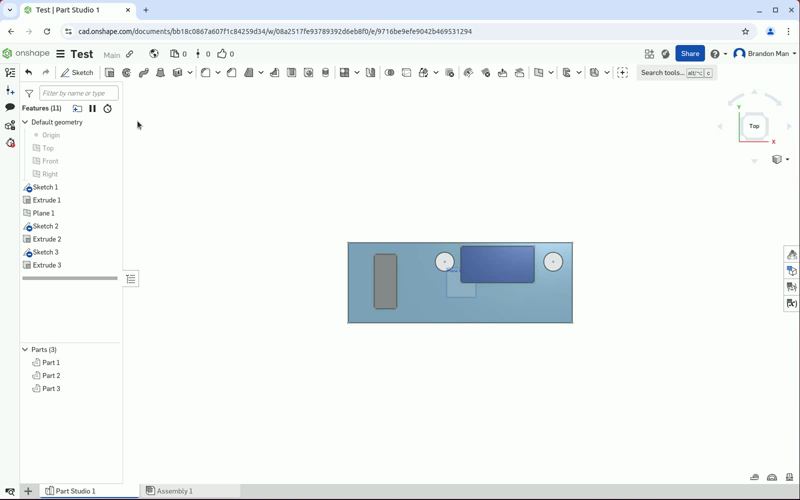
key(up, 3)
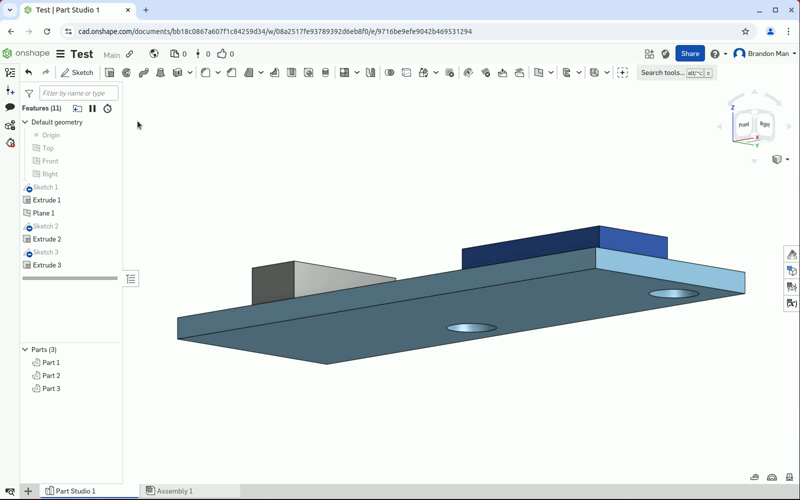
key(left, 3)
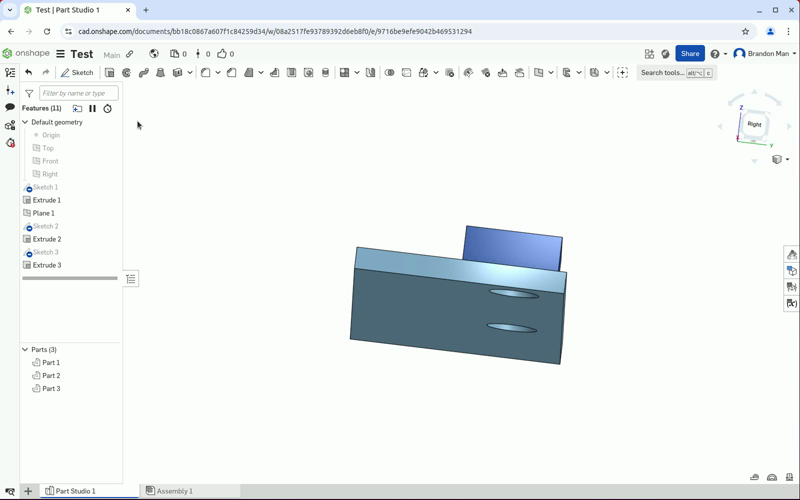
key(right, 3)
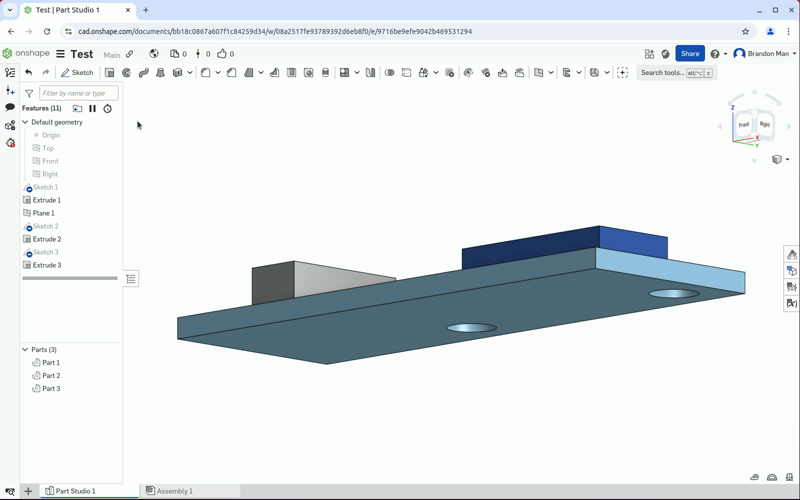
key(down, 3)
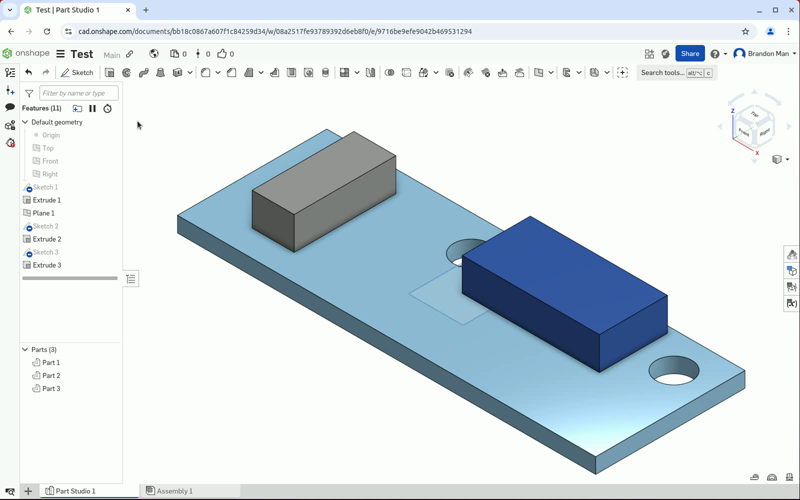
mouse_move(73, 189)
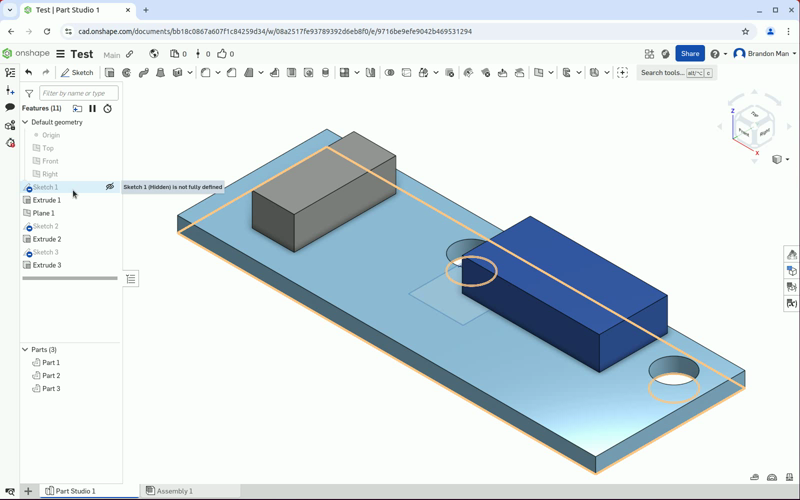
click(73, 189)